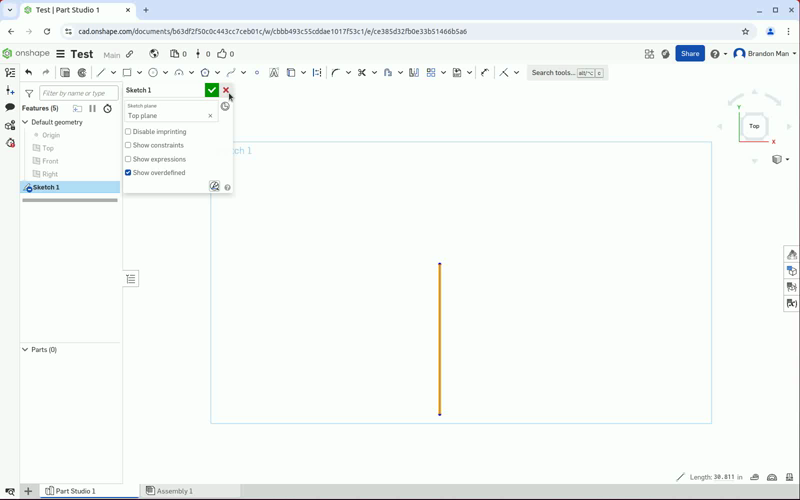
key(shift+h)
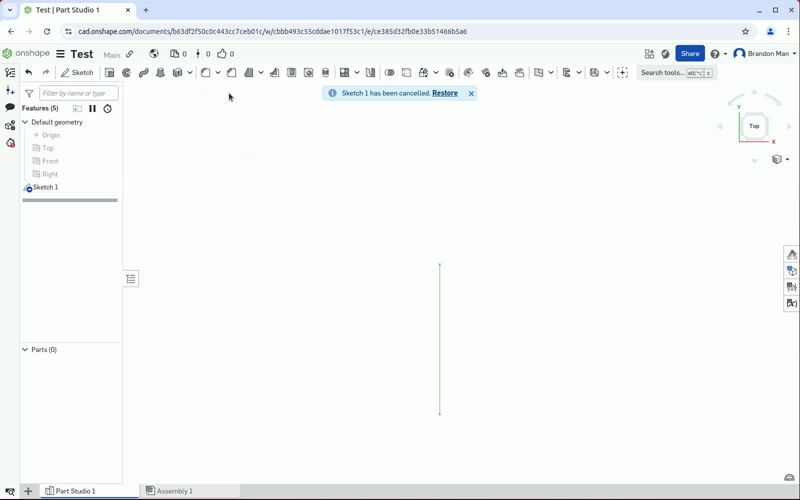
key(shift+s)
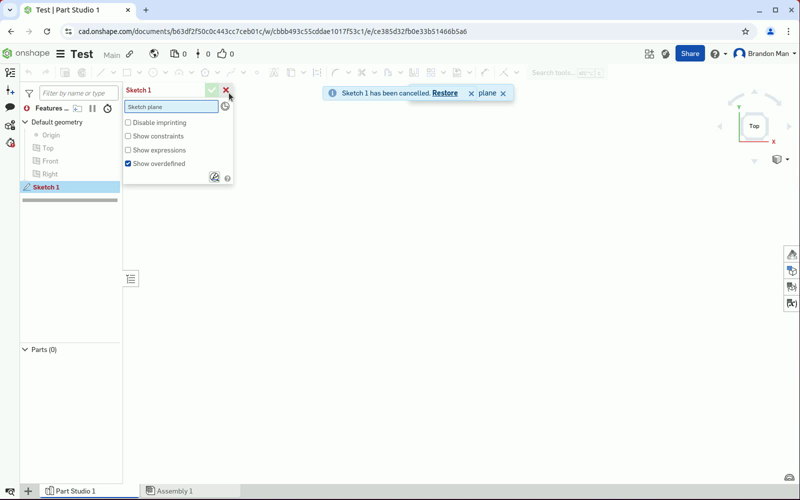
mouse_move(73, 150)
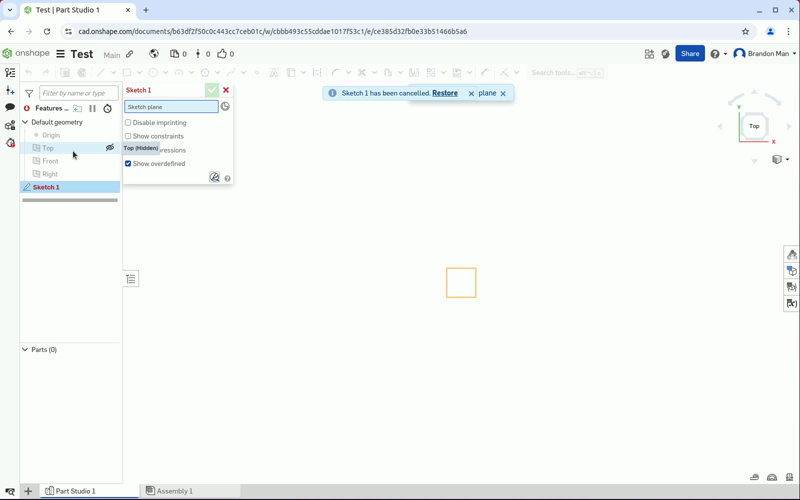
click(73, 150)
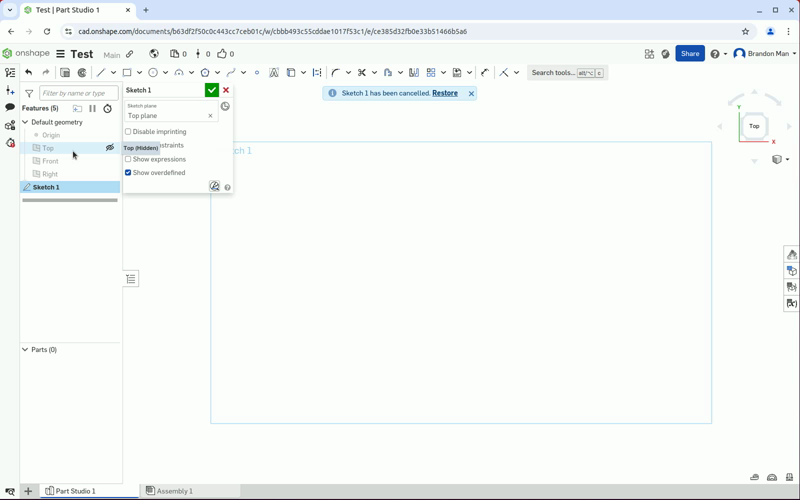
mouse_move(73, 352)
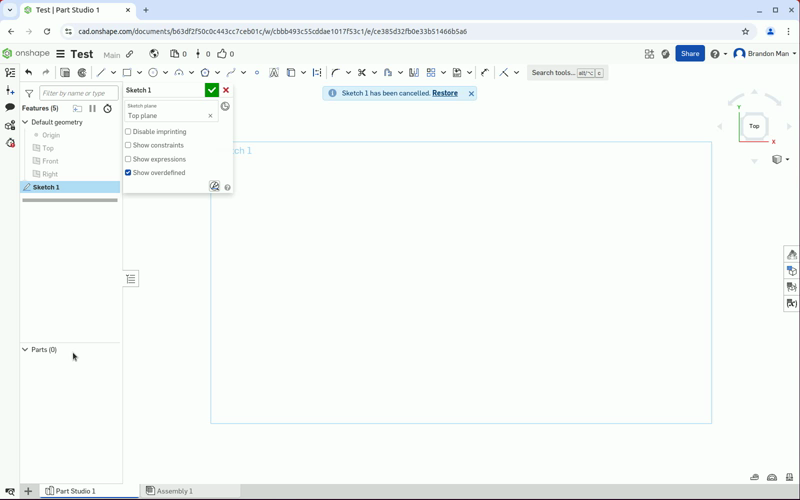
key(y)
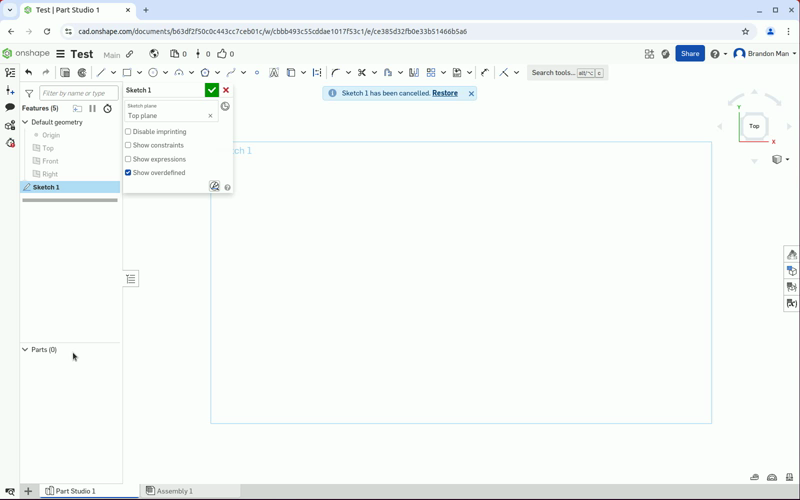
key(l)
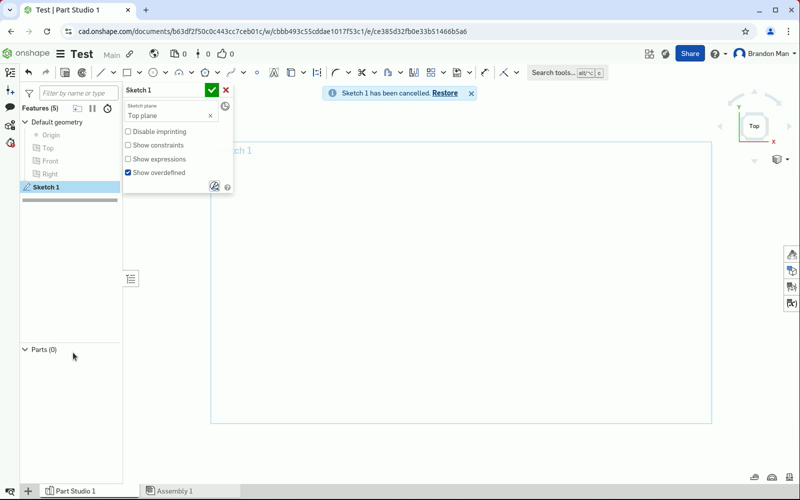
key_down(shift)
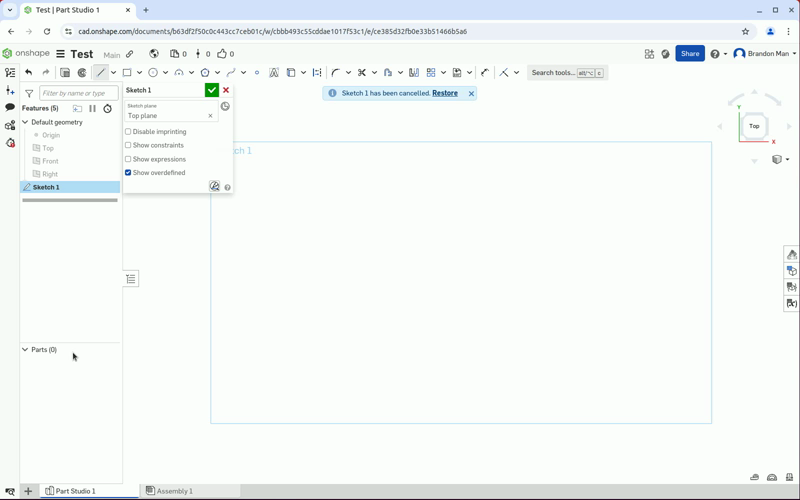
mouse_move(349, 282)
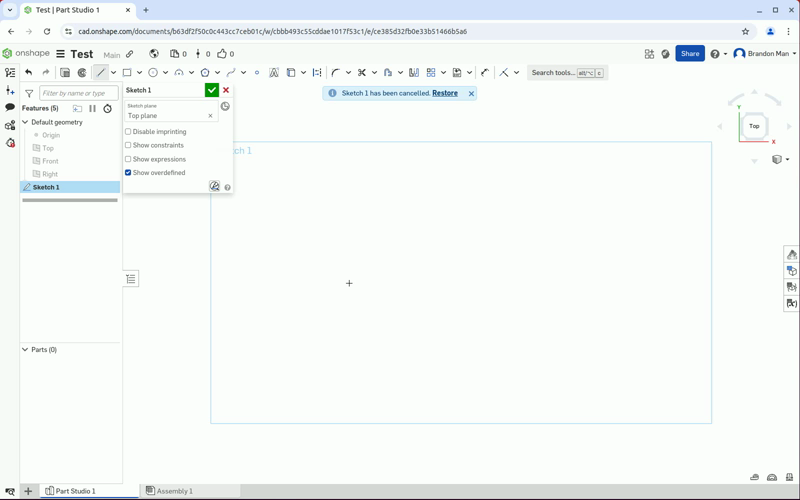
click(349, 282)
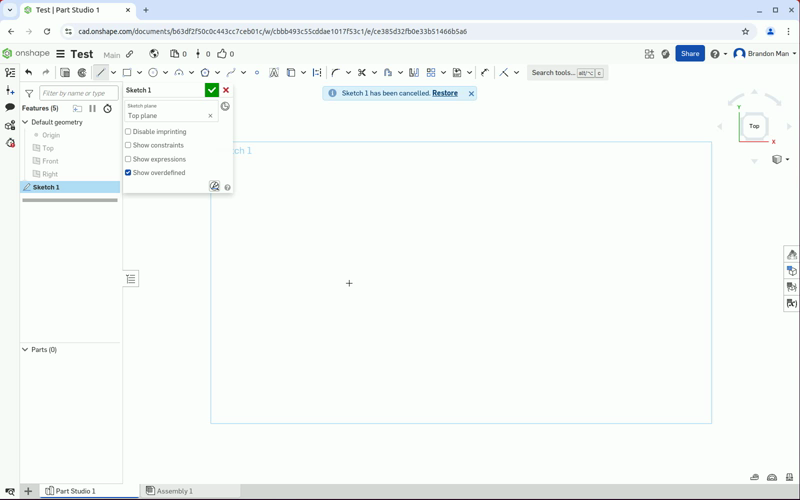
key_up(shift)
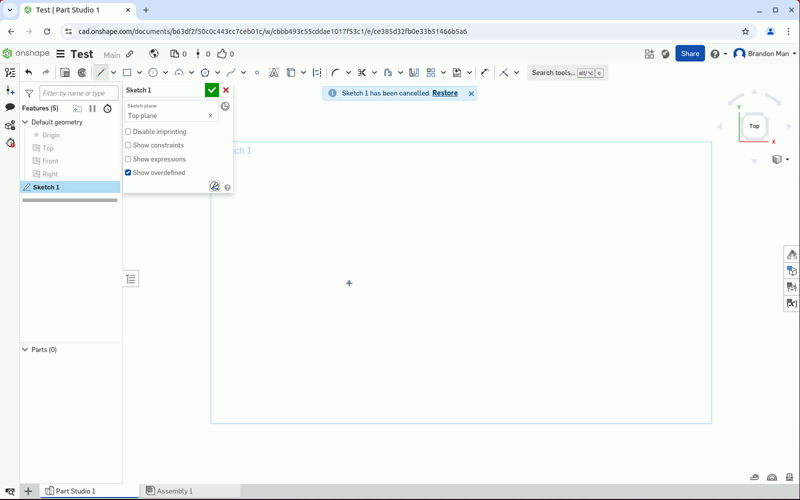
key_down(shift)
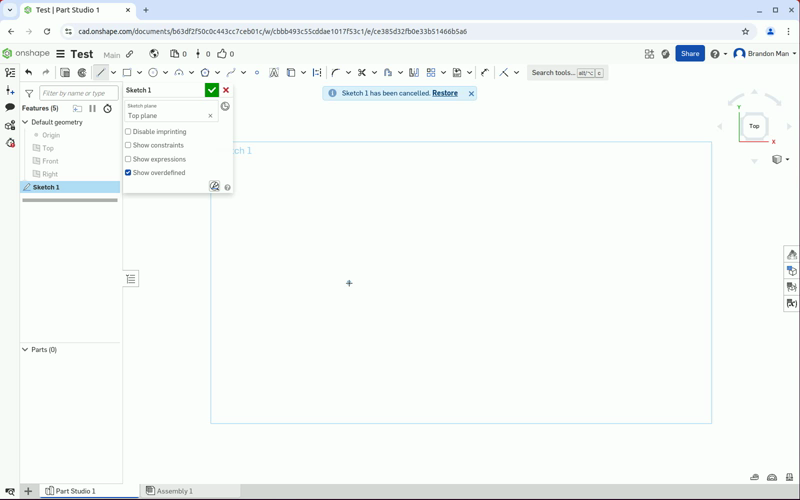
mouse_move(405, 378)
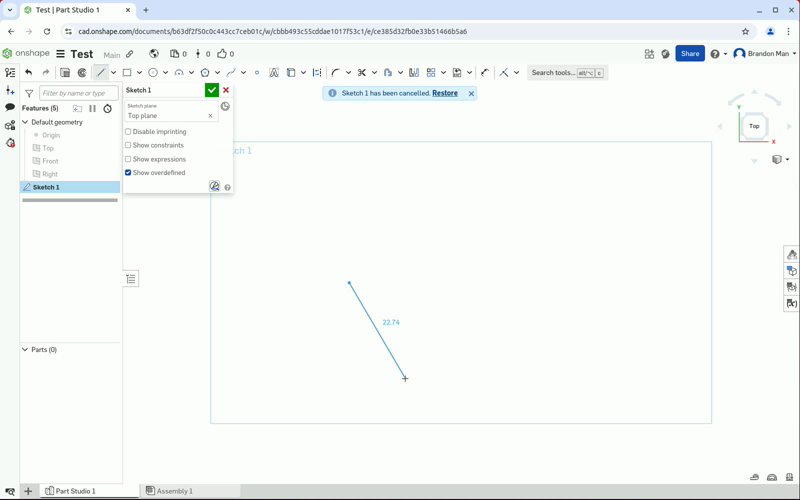
click(405, 378)
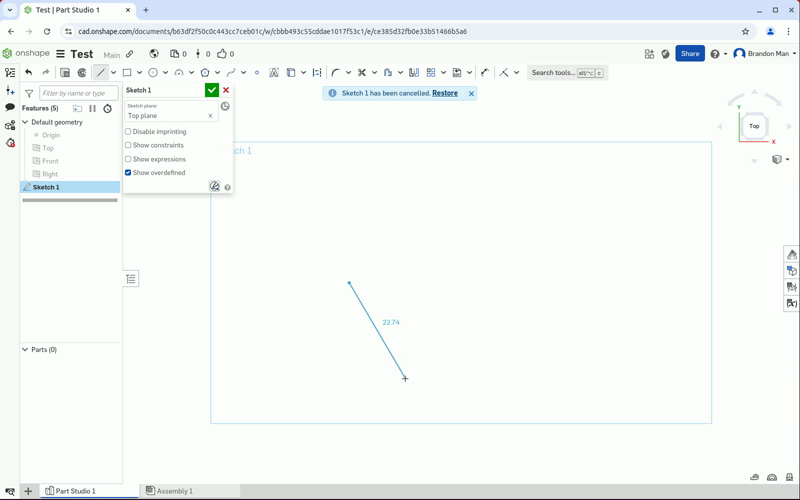
key_up(shift)
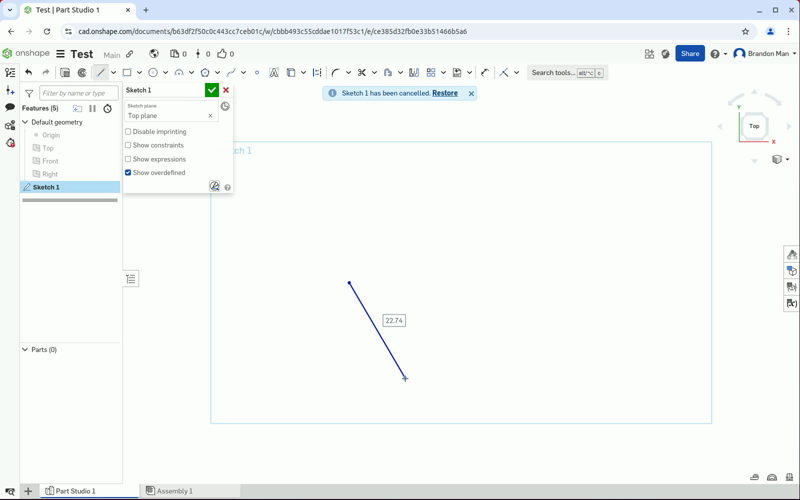
key_down(shift)
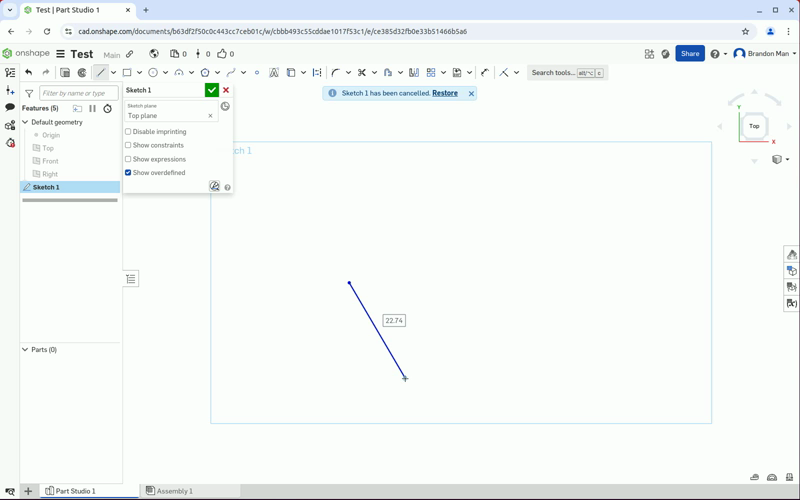
mouse_move(514, 378)
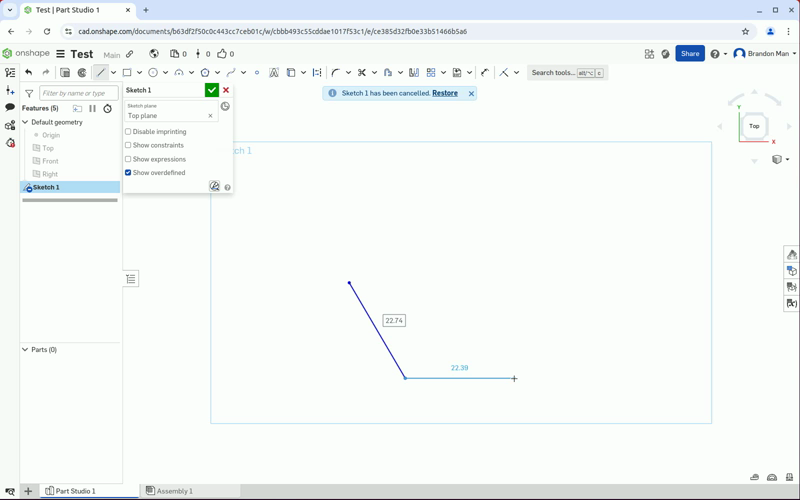
click(514, 378)
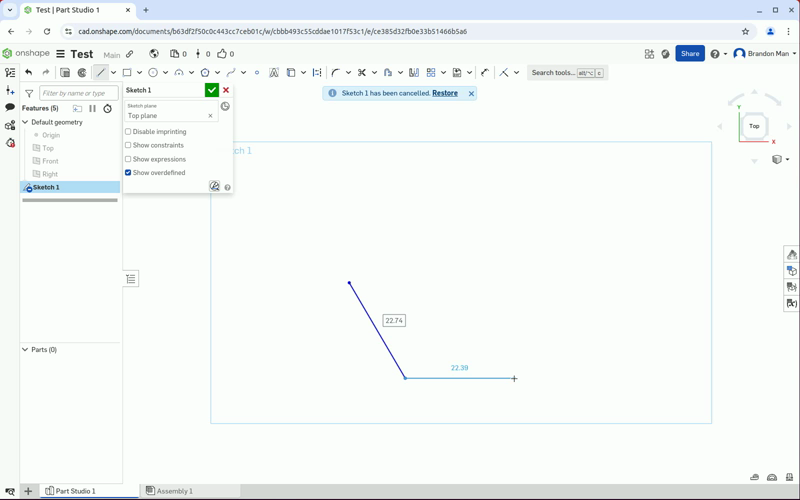
key_up(shift)
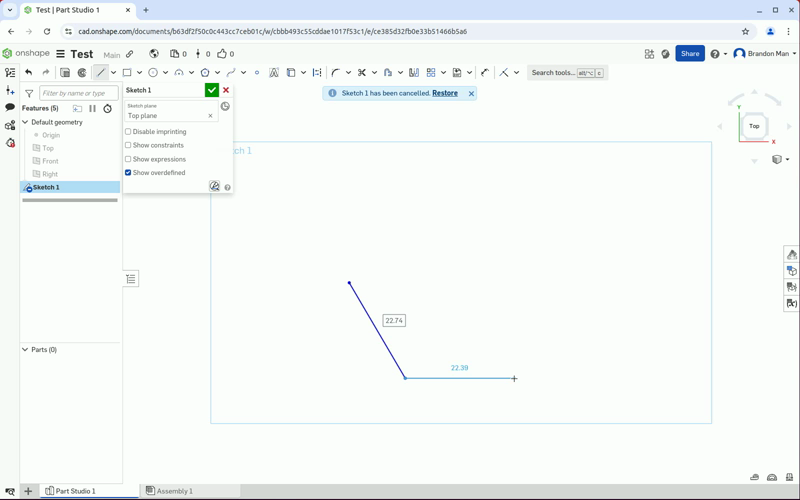
key_down(shift)
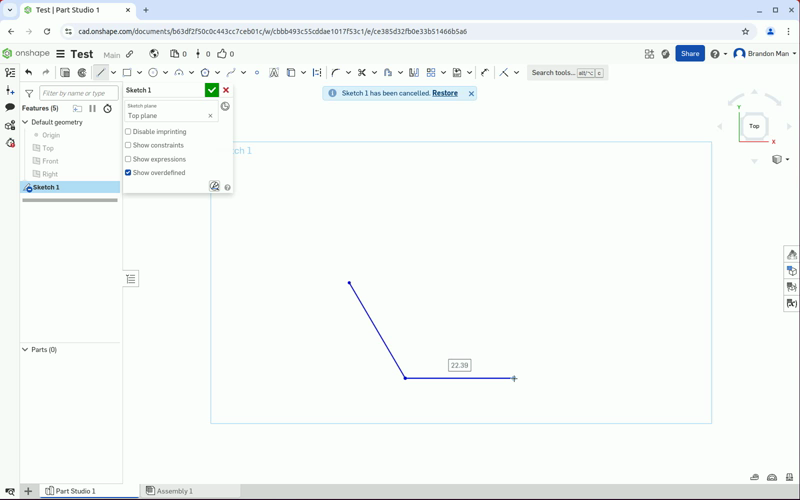
mouse_move(569, 282)
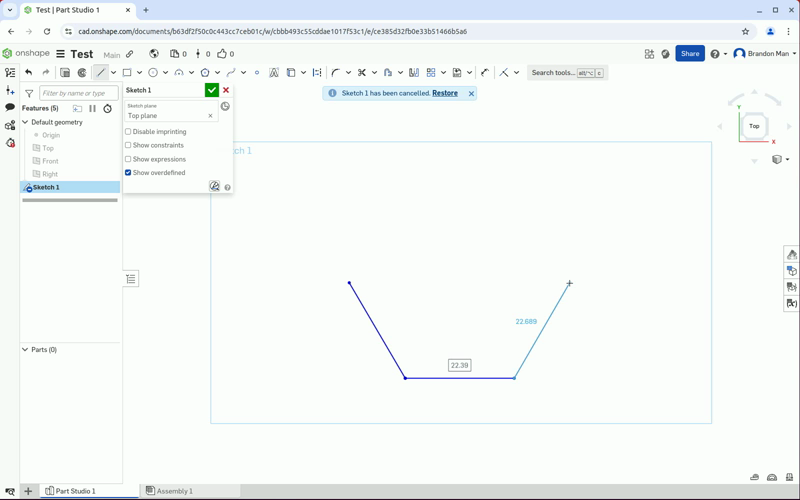
click(569, 282)
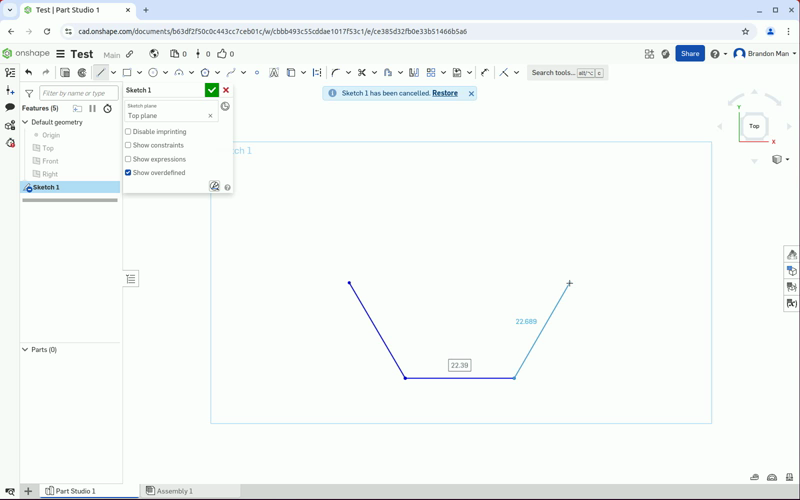
key_up(shift)
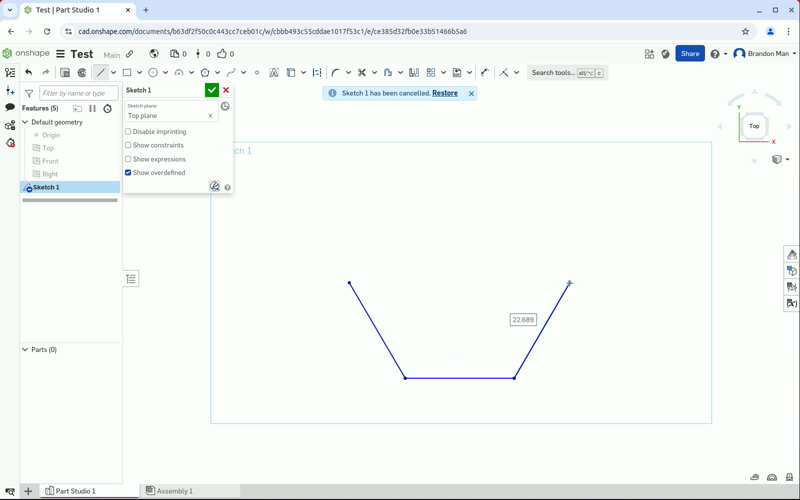
key_down(shift)
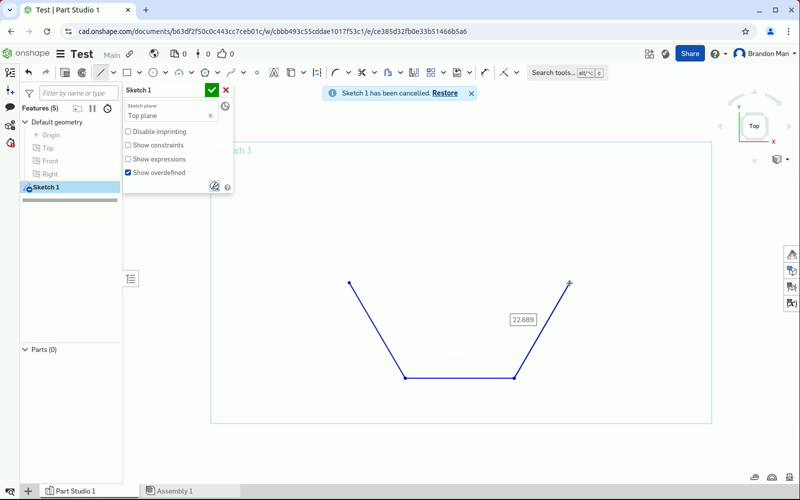
mouse_move(514, 187)
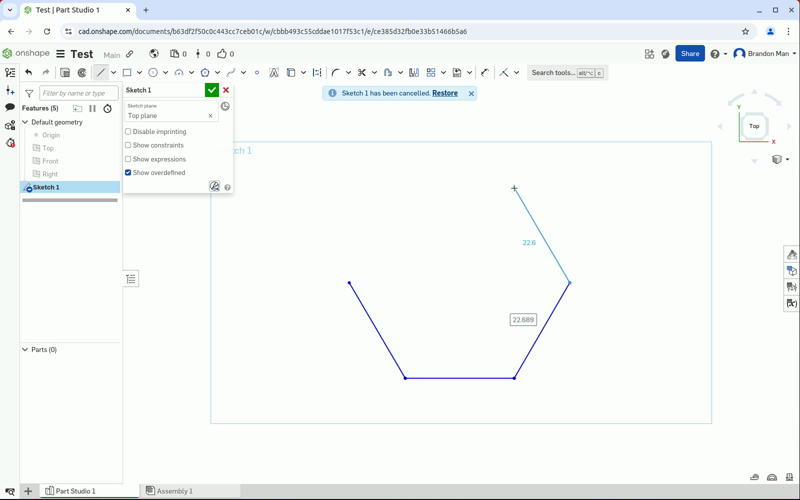
click(514, 187)
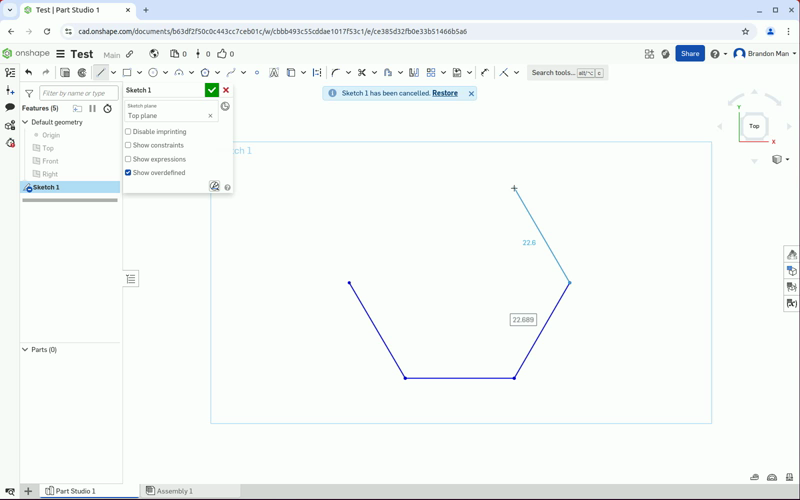
key_up(shift)
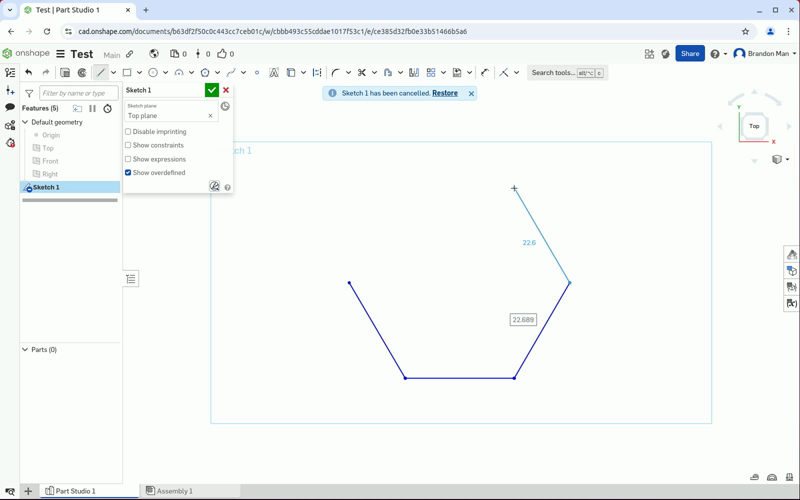
key_down(shift)
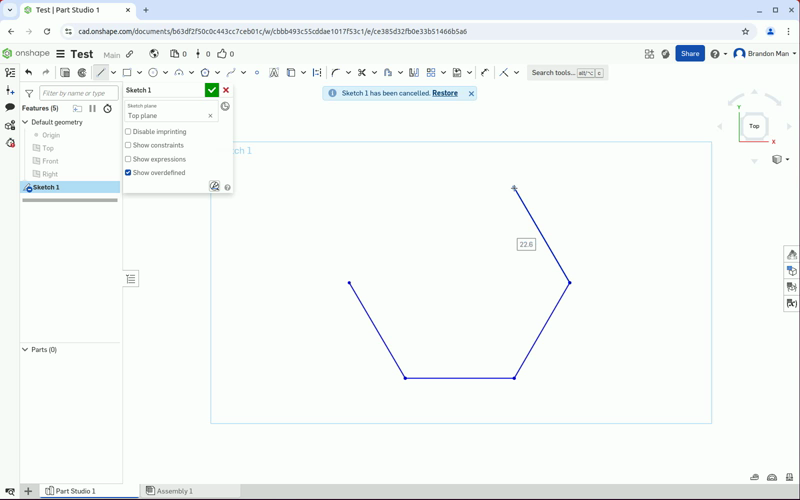
mouse_move(405, 187)
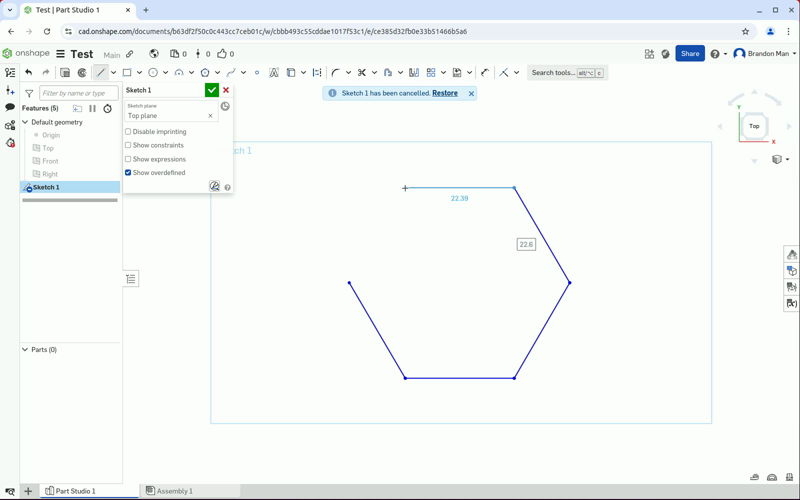
click(405, 187)
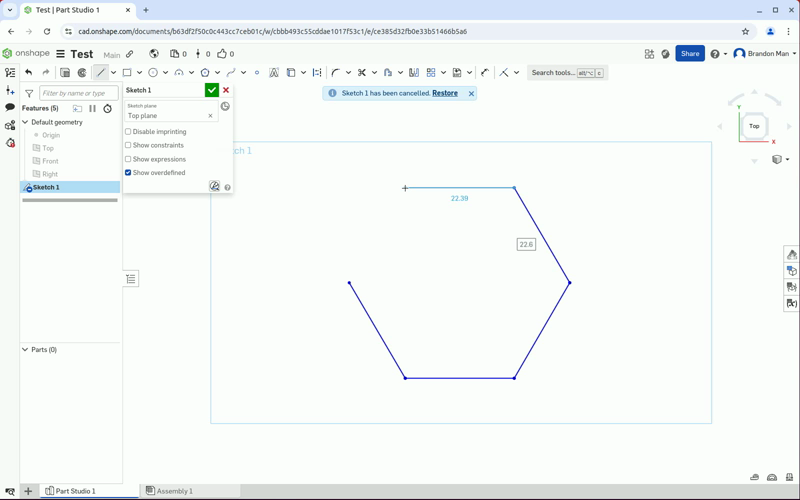
key_up(shift)
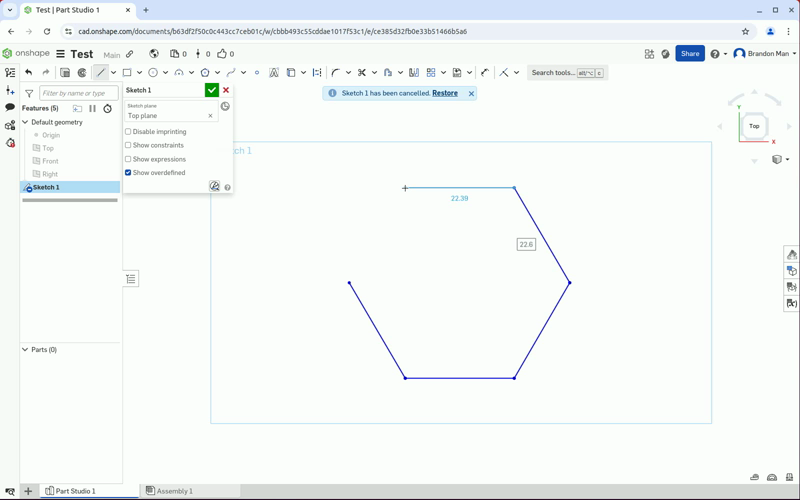
key_down(shift)
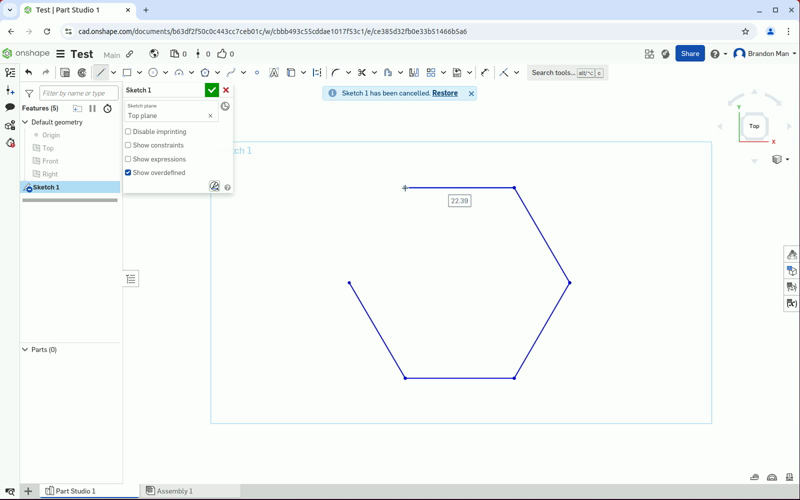
mouse_move(349, 282)
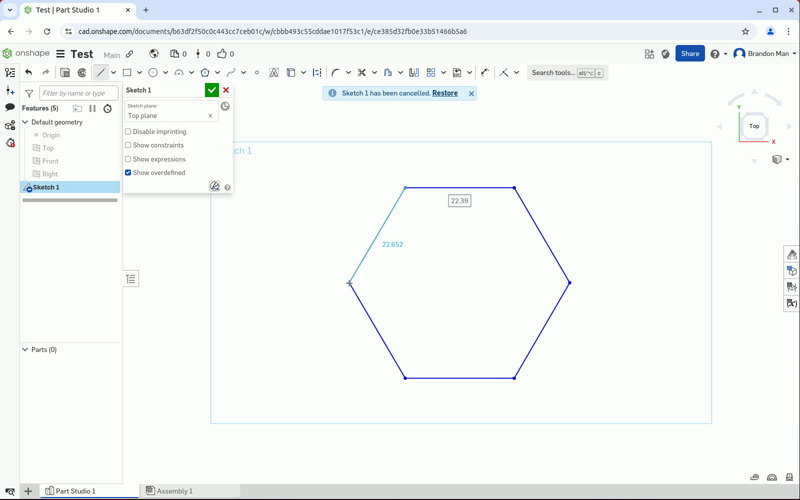
key_up(shift)
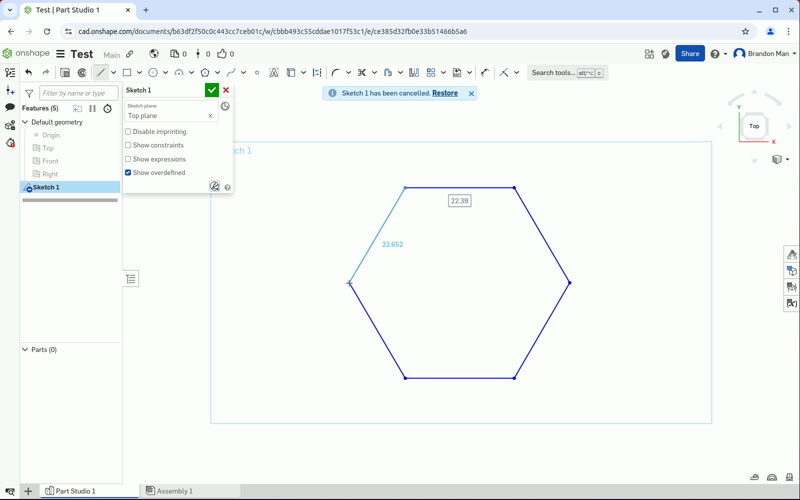
click(349, 282)
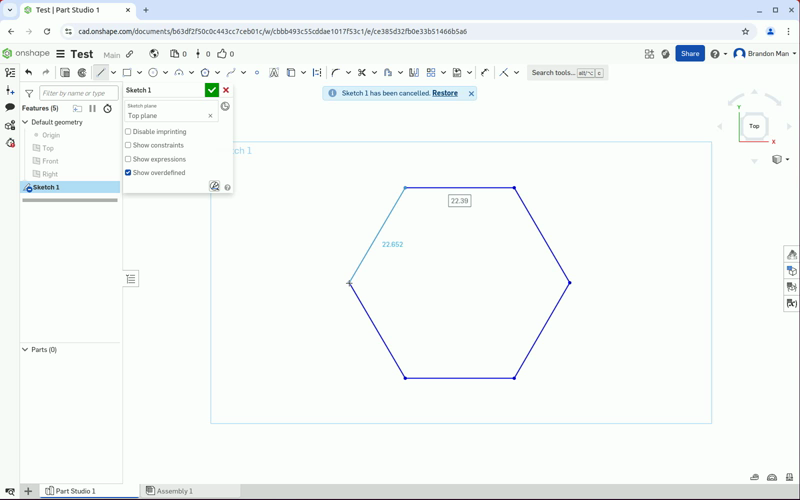
key(esc)
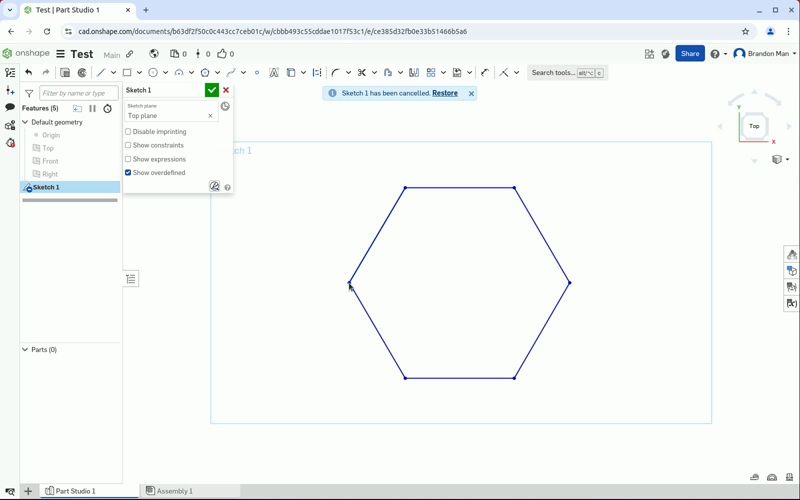
mouse_move(484, 252)
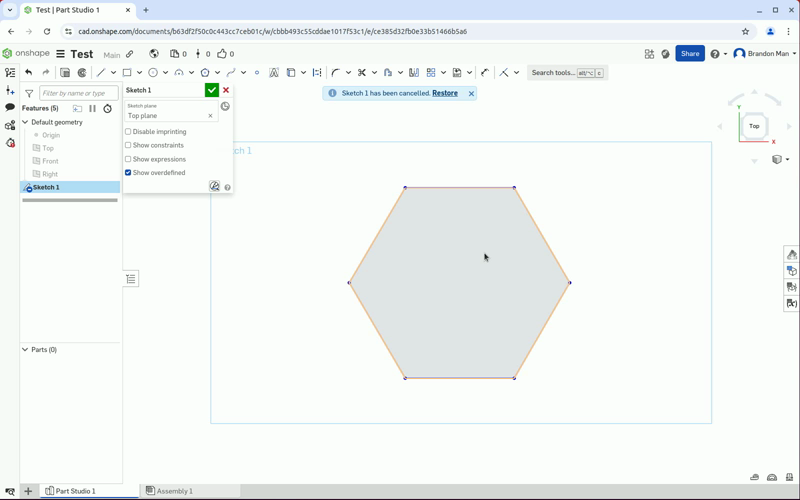
click(484, 252)
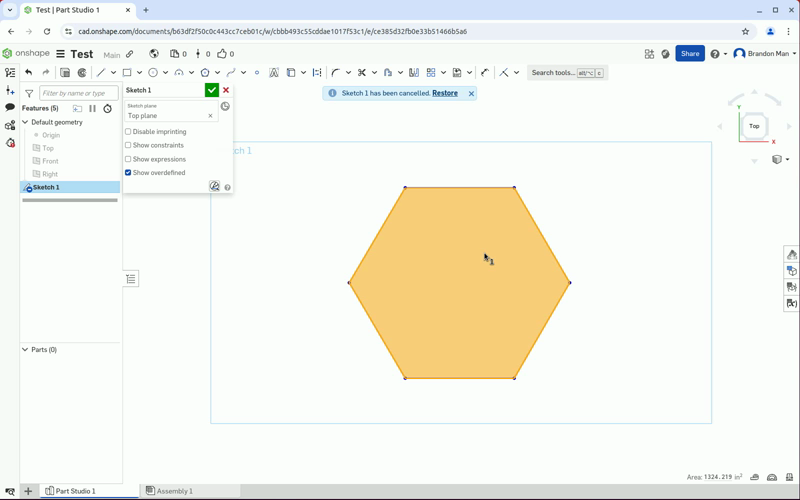
mouse_move(73, 352)
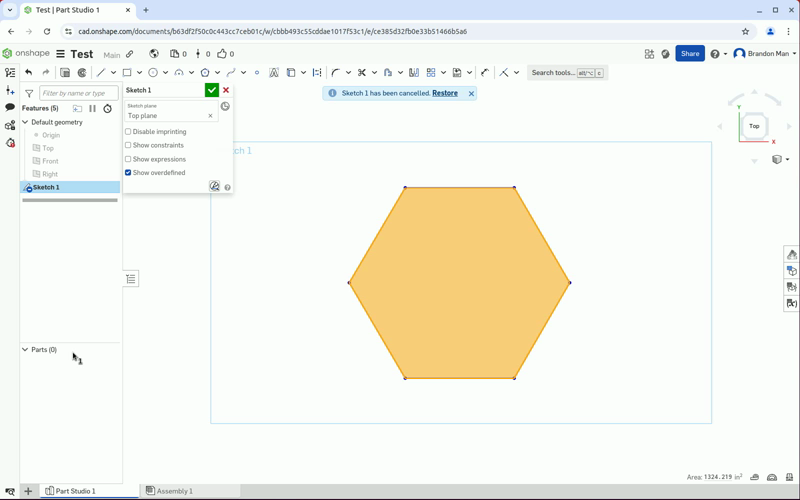
key(shift+y)
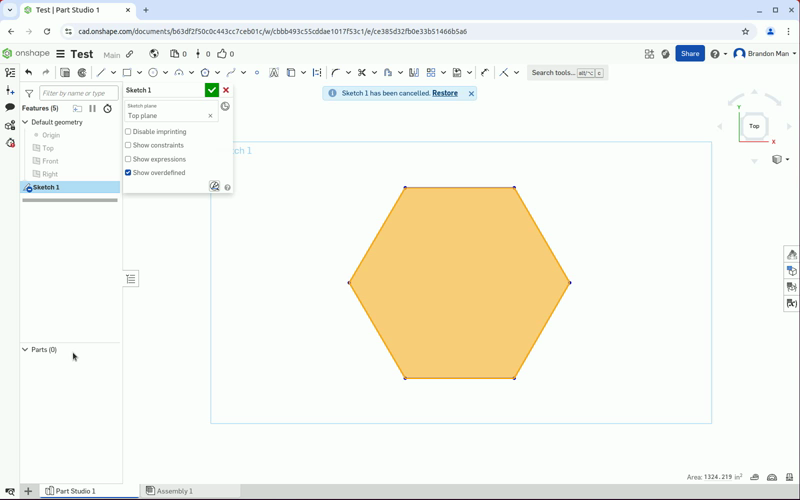
key(shift+e)
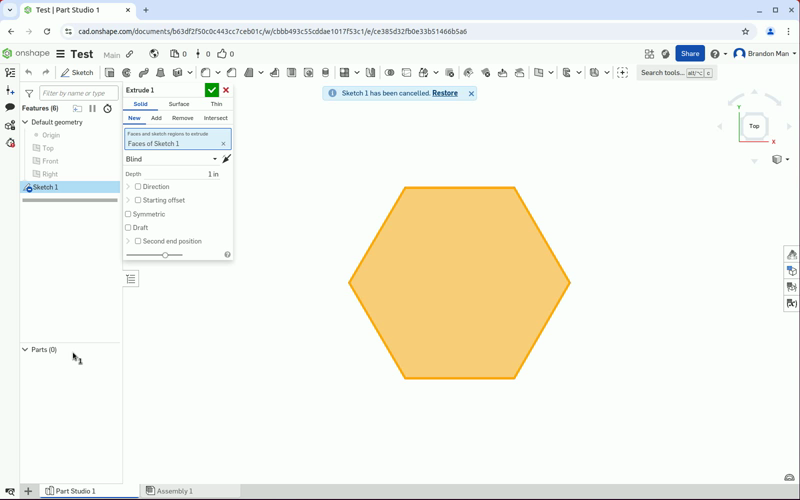
mouse_move(143, 106)
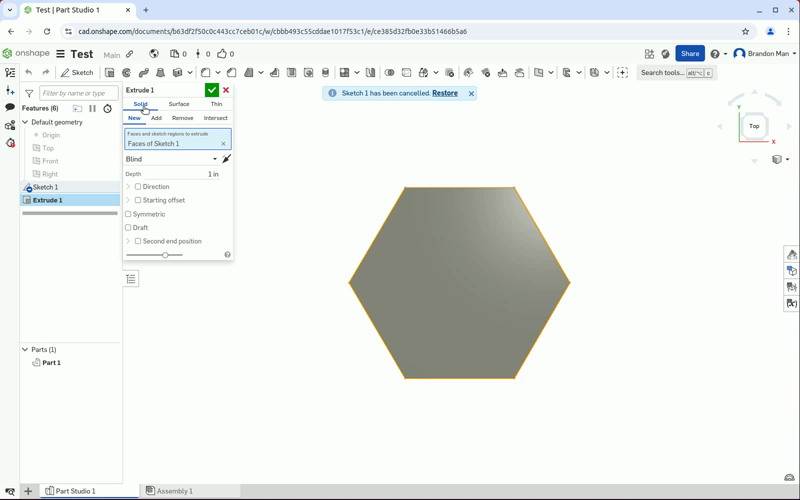
click(143, 106)
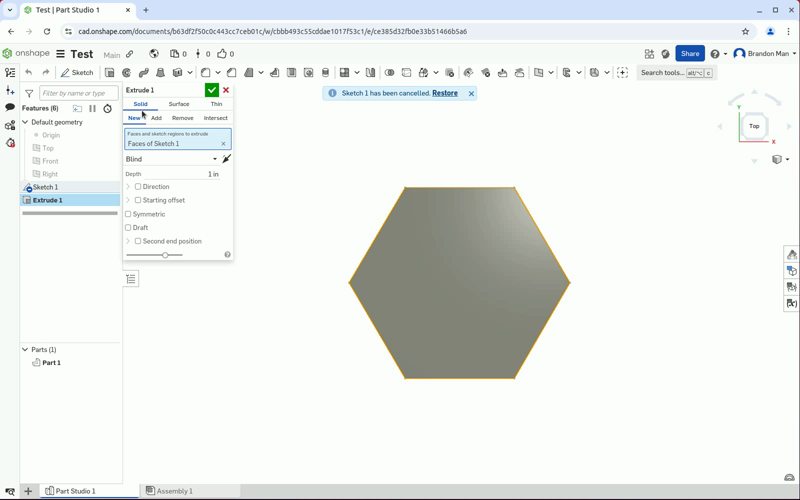
mouse_move(137, 120)
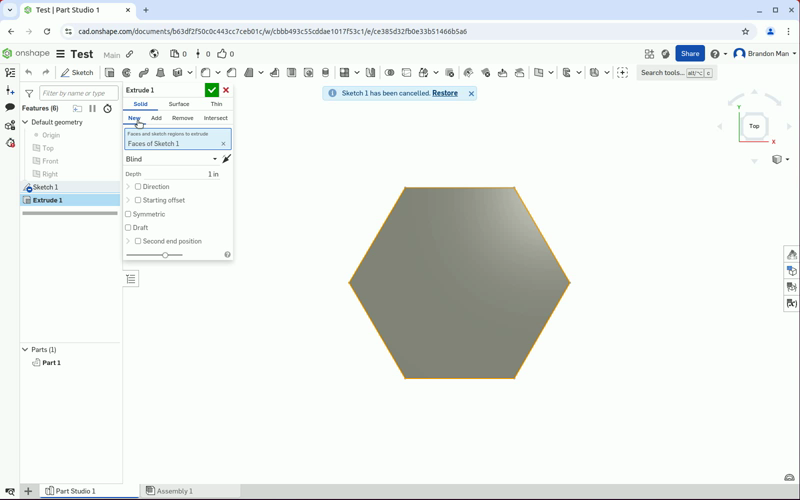
click(137, 120)
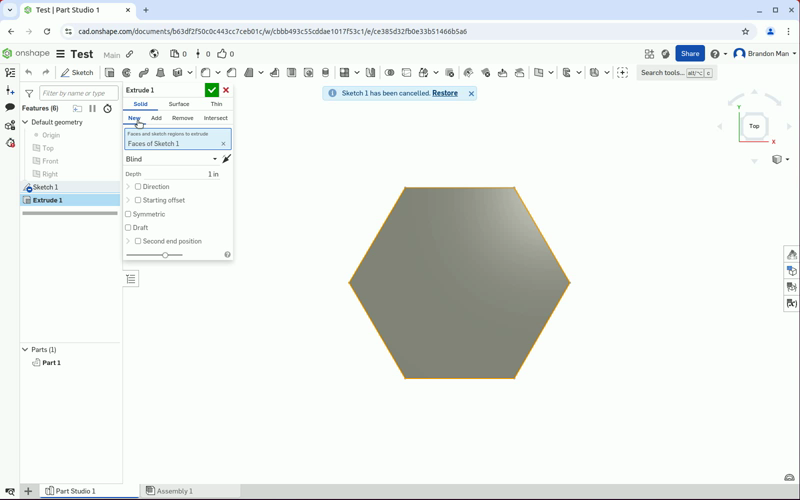
key(tab, 4)
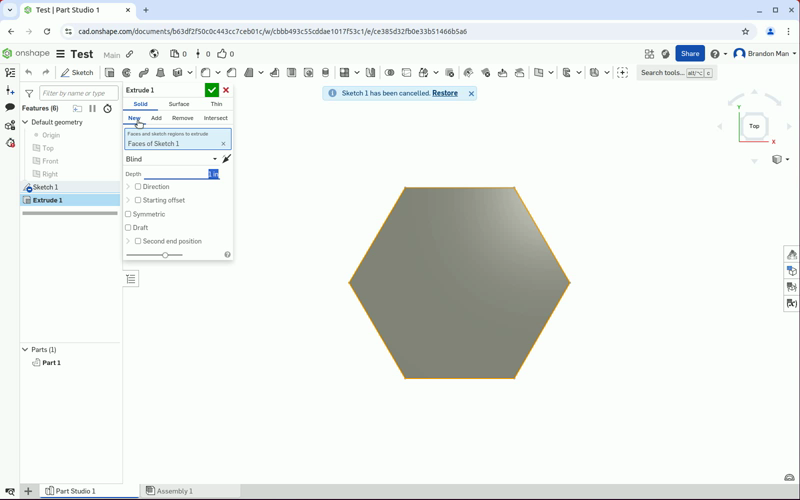
text(15.405)
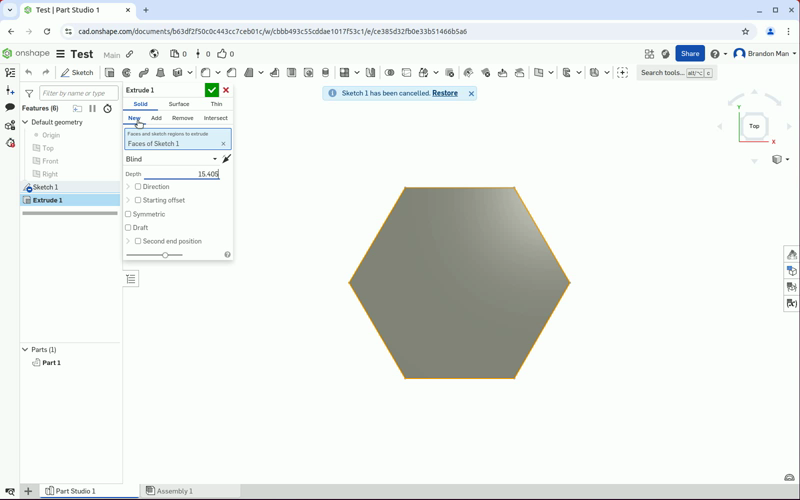
key(enter)
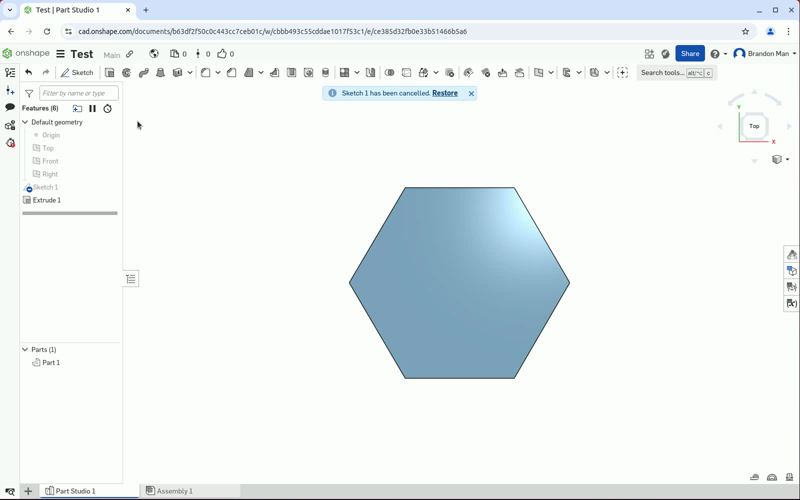
key(shift+h)
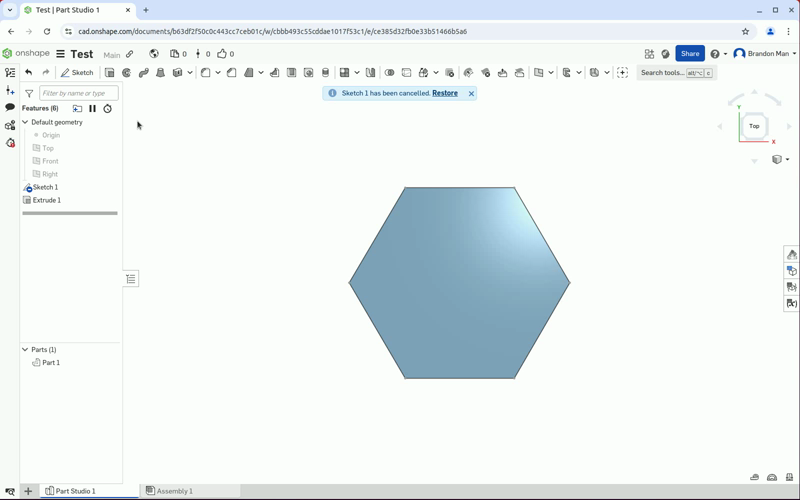
key(shift+h)
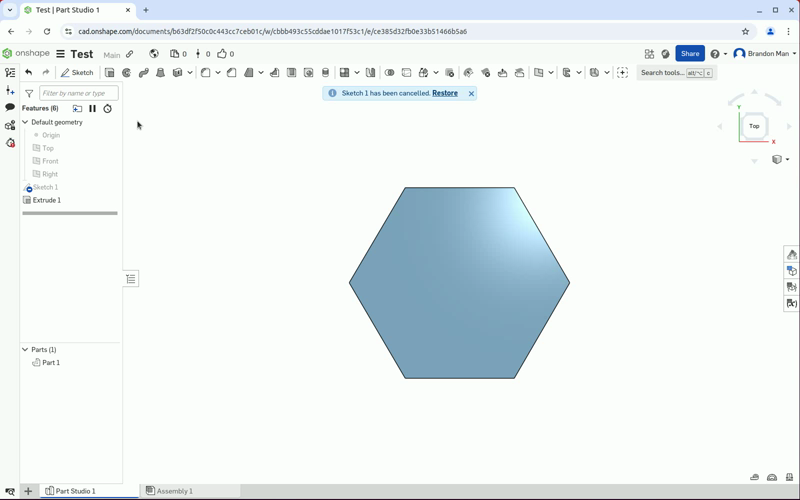
mouse_move(73, 189)
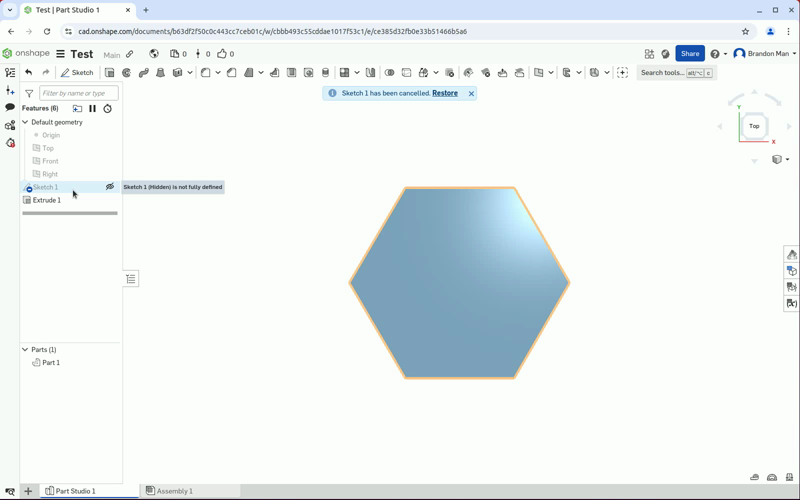
click(73, 189)
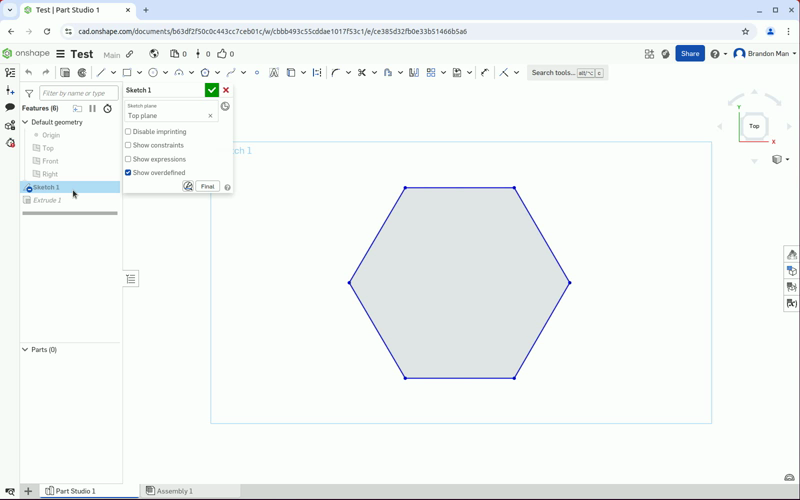
mouse_move(229, 92)
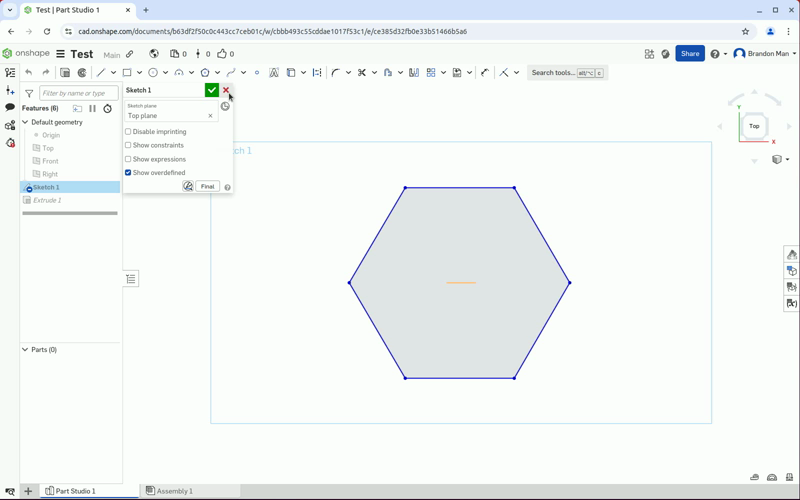
click(229, 92)
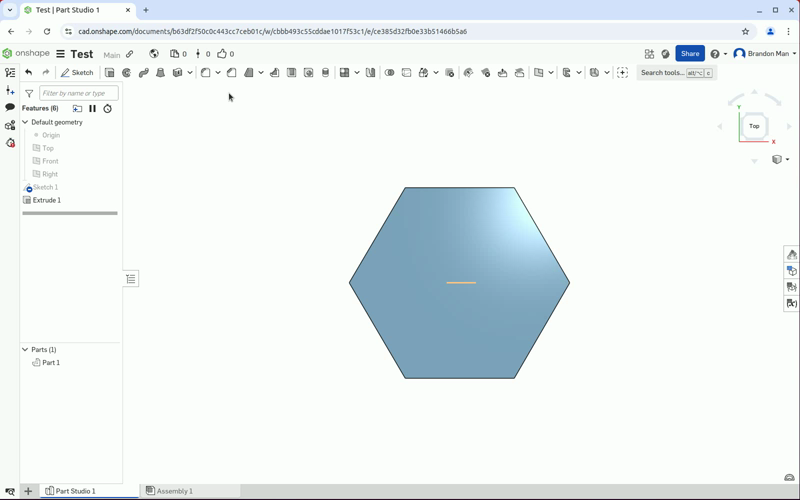
mouse_move(541, 75)
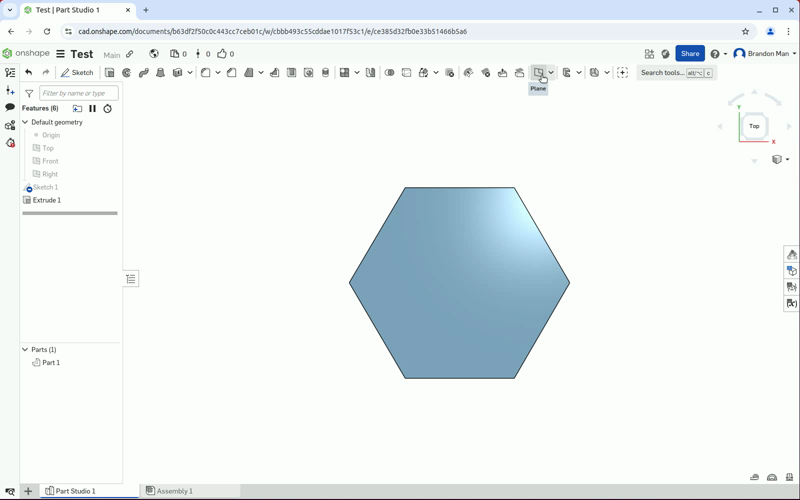
click(541, 75)
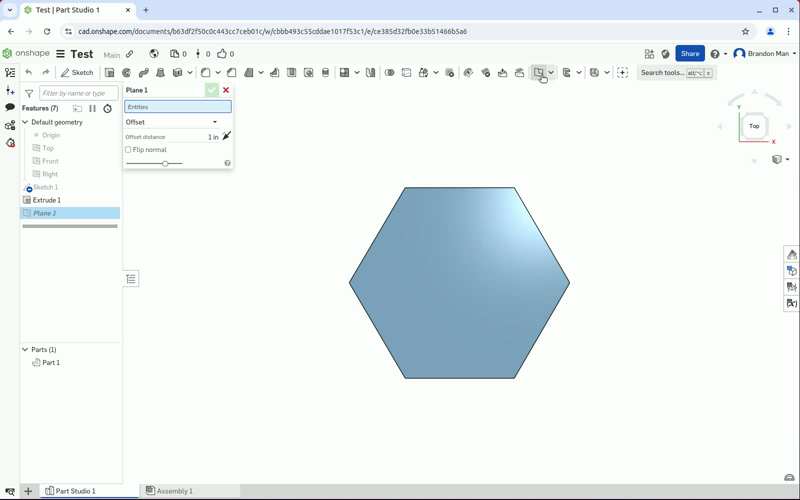
mouse_move(73, 150)
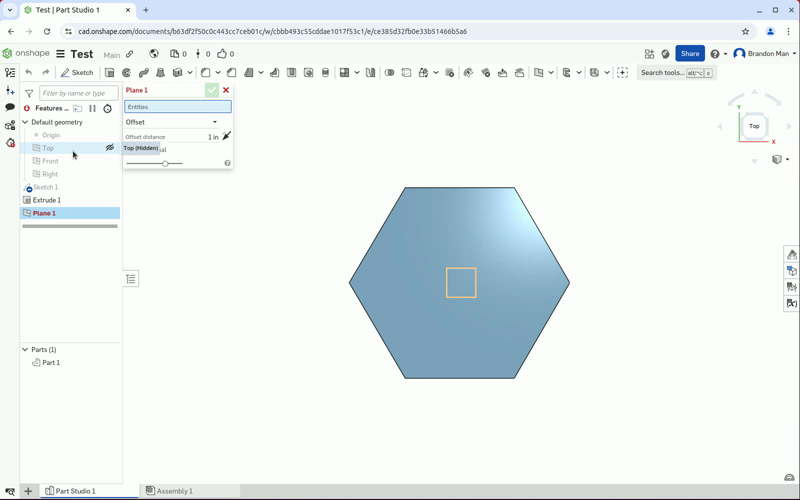
click(73, 150)
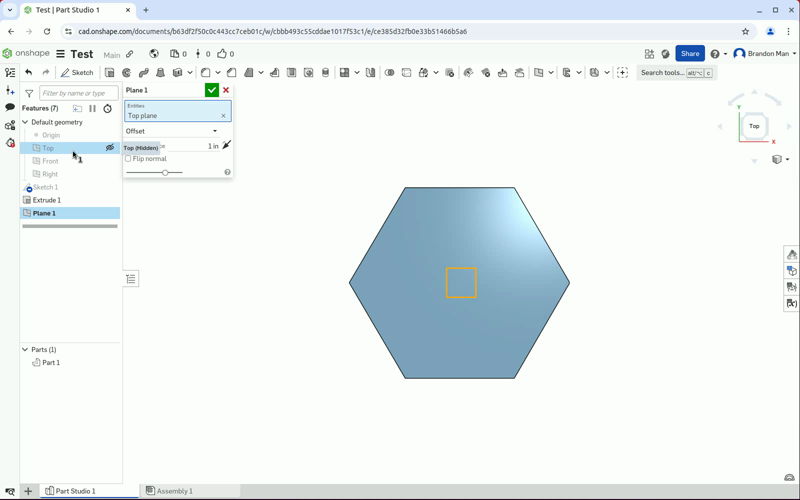
key(tab, 2)
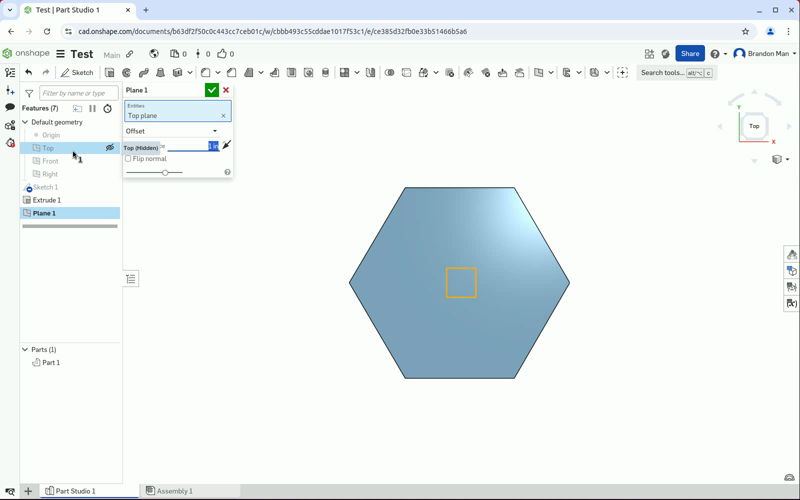
text(15.405)
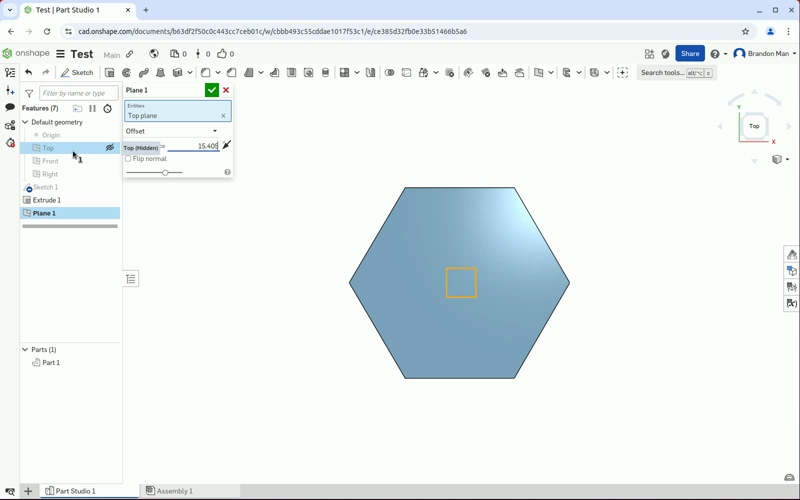
key(enter, 2)
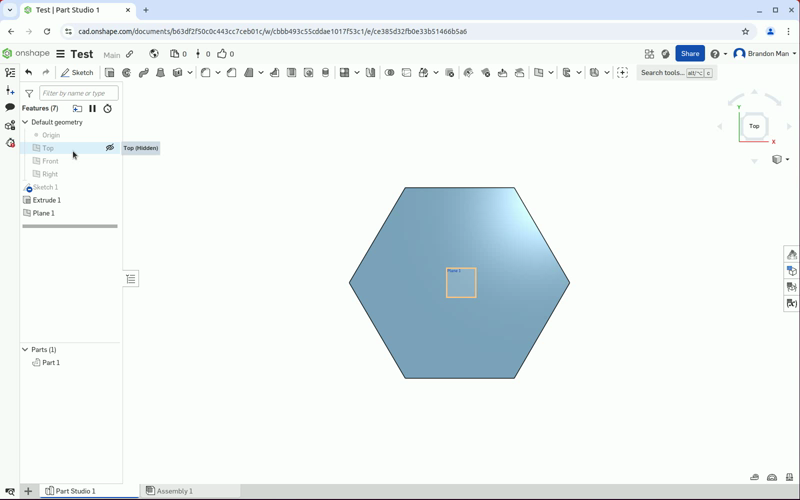
key(shift+s)
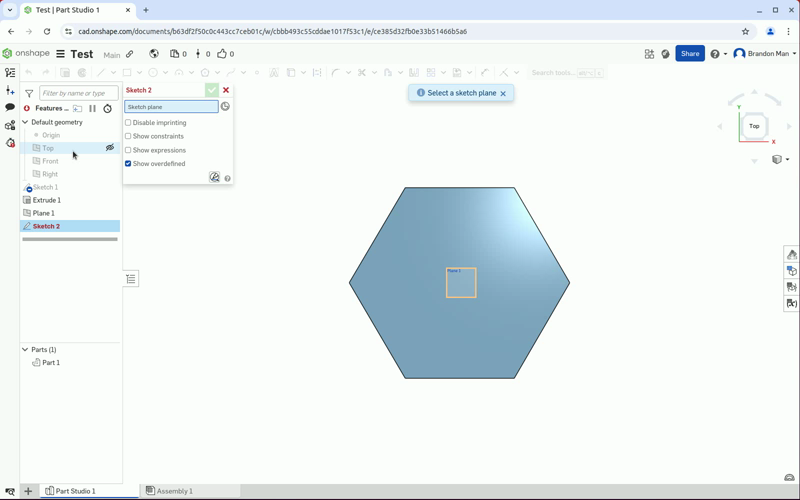
mouse_move(73, 215)
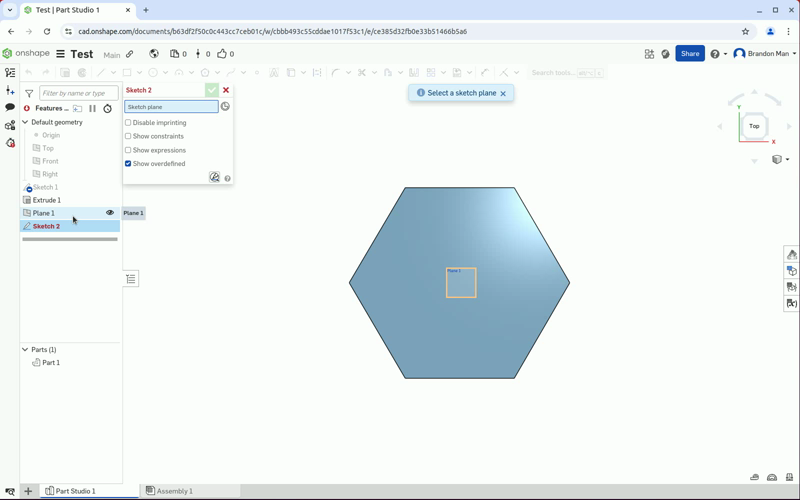
click(73, 215)
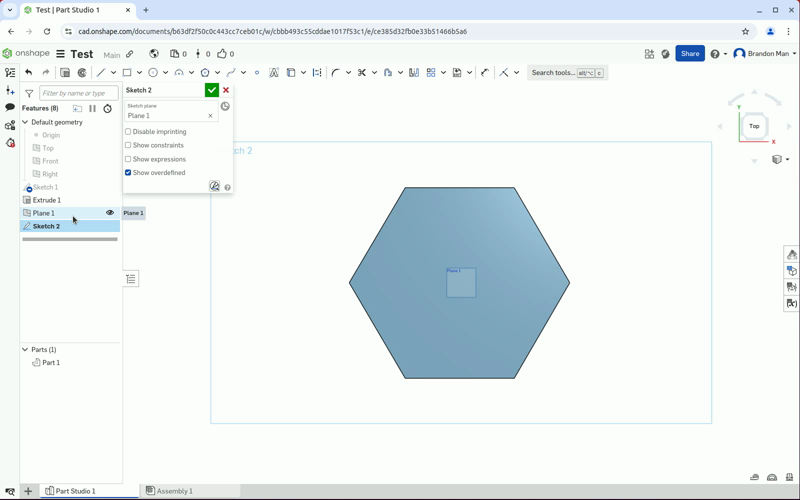
mouse_move(73, 352)
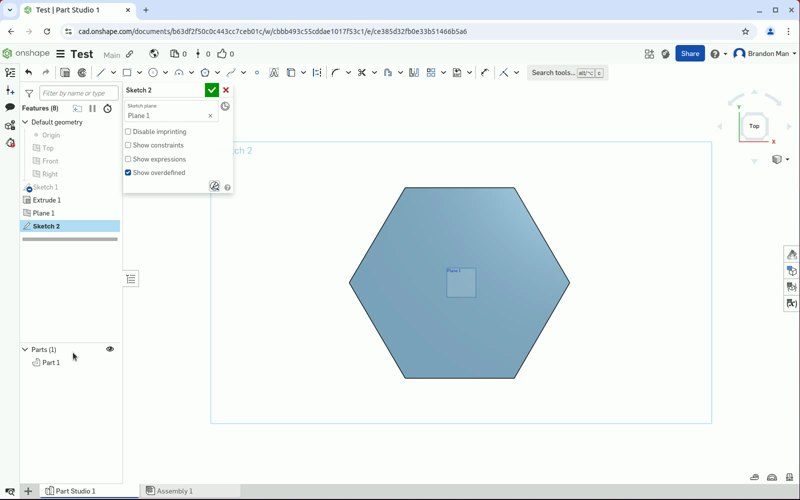
key(y)
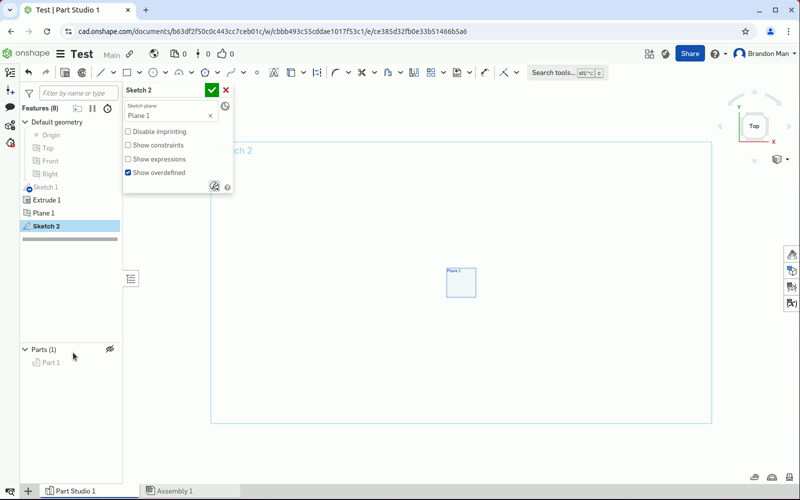
key(c)
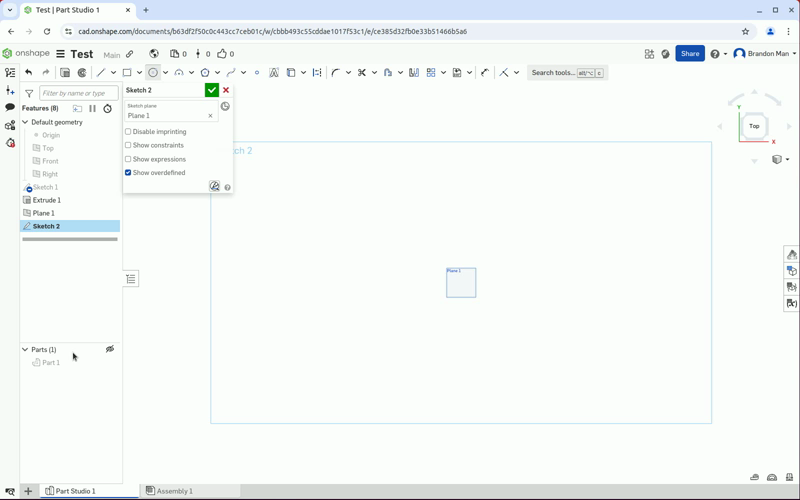
key_down(shift)
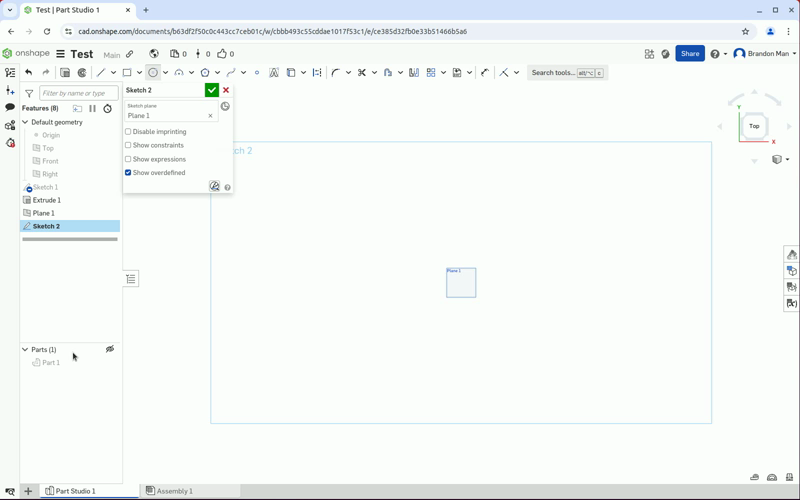
mouse_move(461, 282)
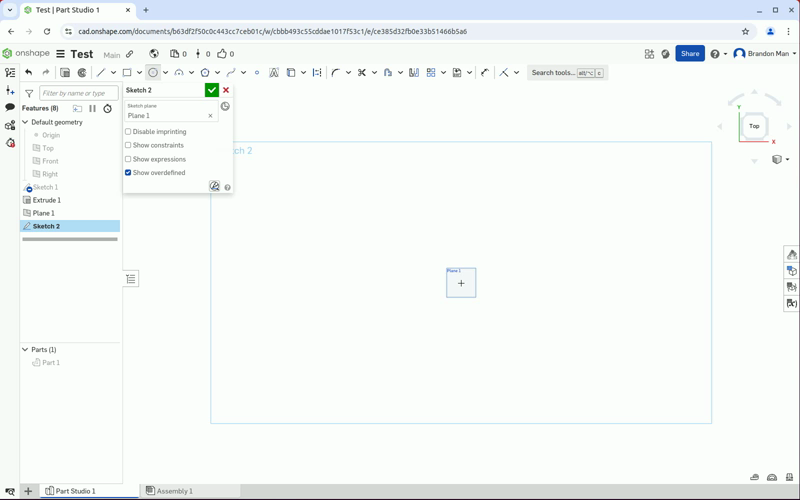
click(461, 282)
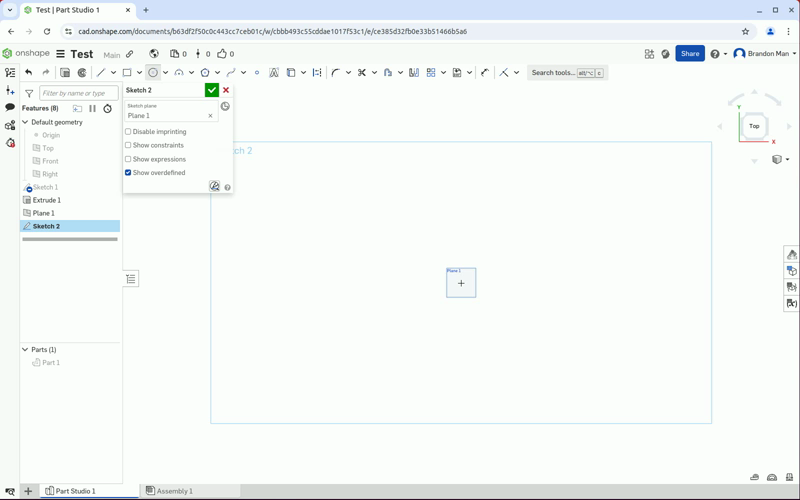
key_up(shift)
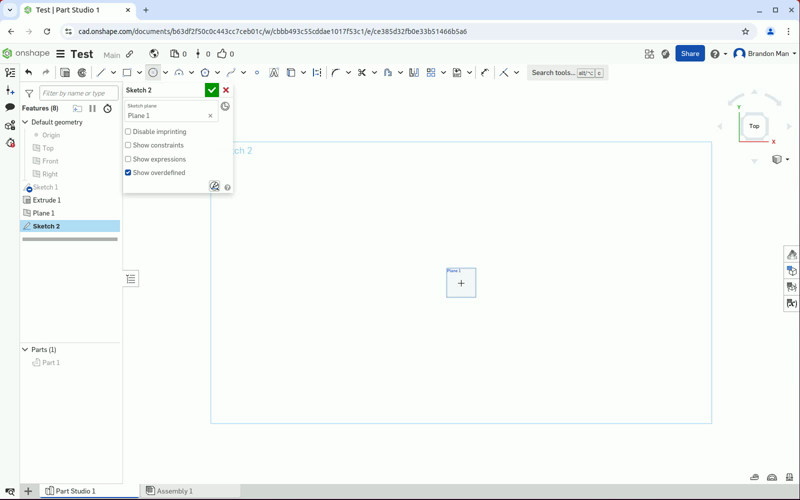
mouse_move(552, 282)
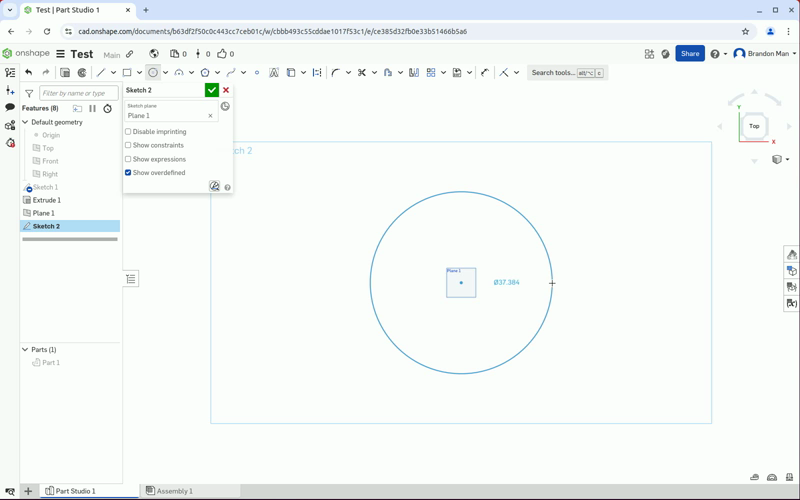
click(552, 282)
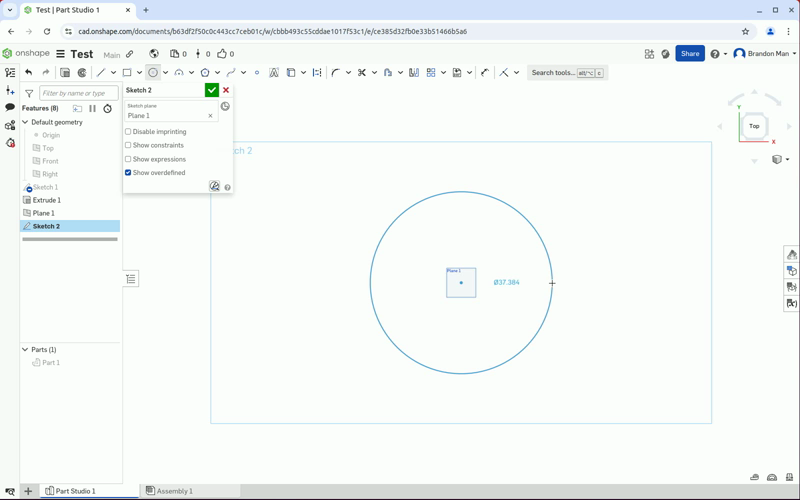
key(esc)
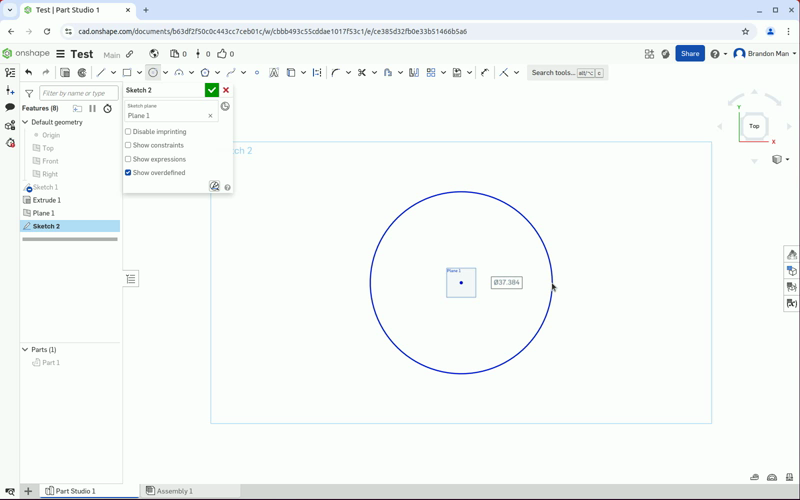
mouse_move(456, 233)
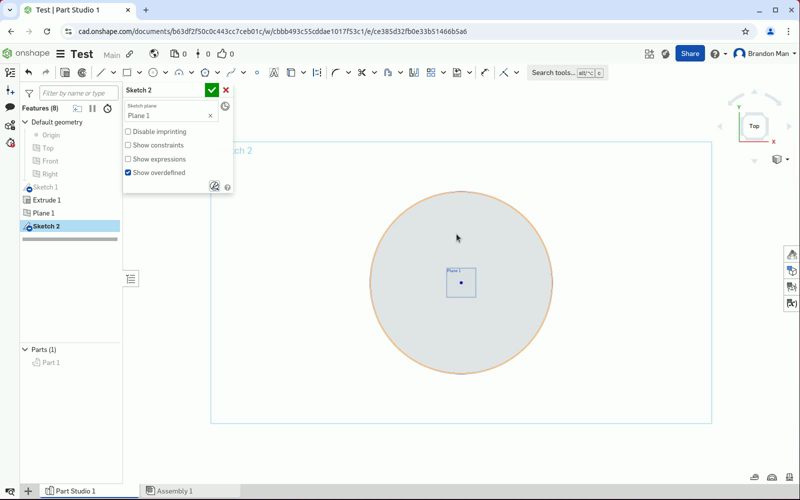
click(456, 233)
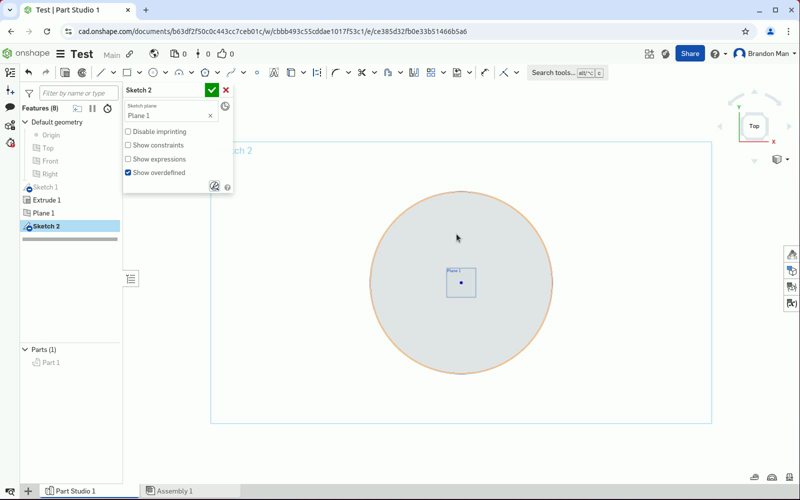
mouse_move(73, 352)
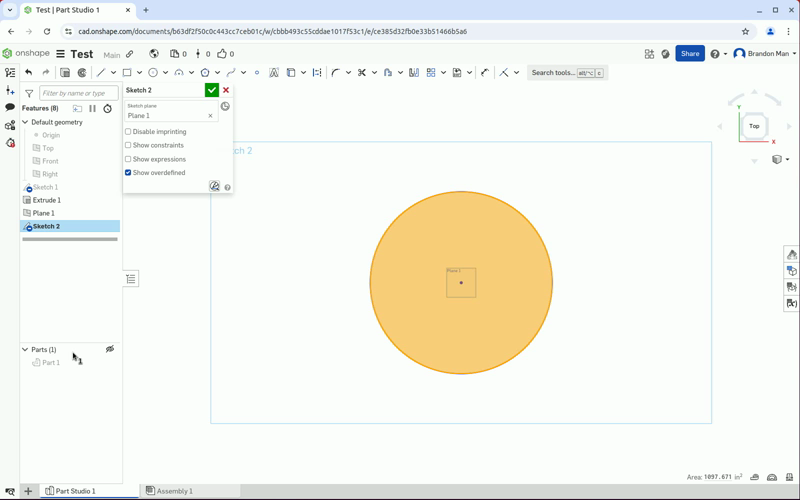
key(shift+y)
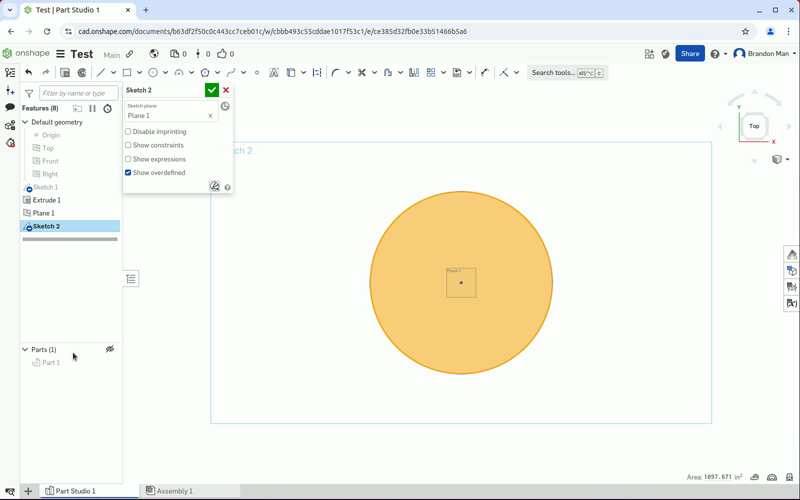
key(shift+e)
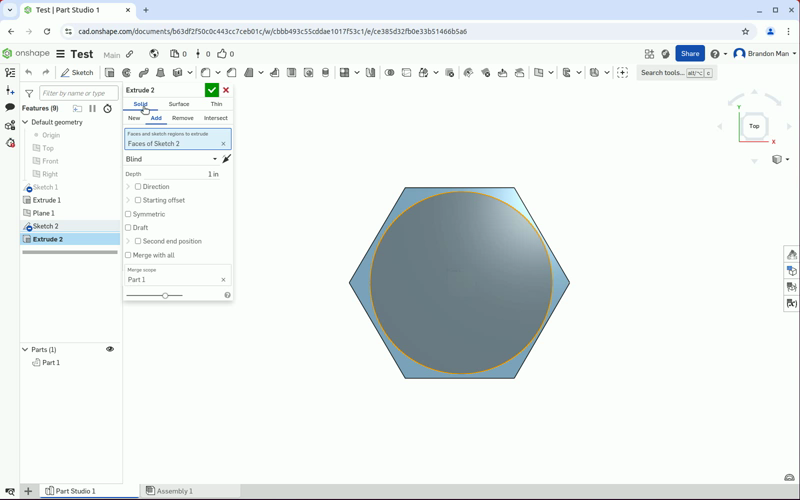
mouse_move(143, 106)
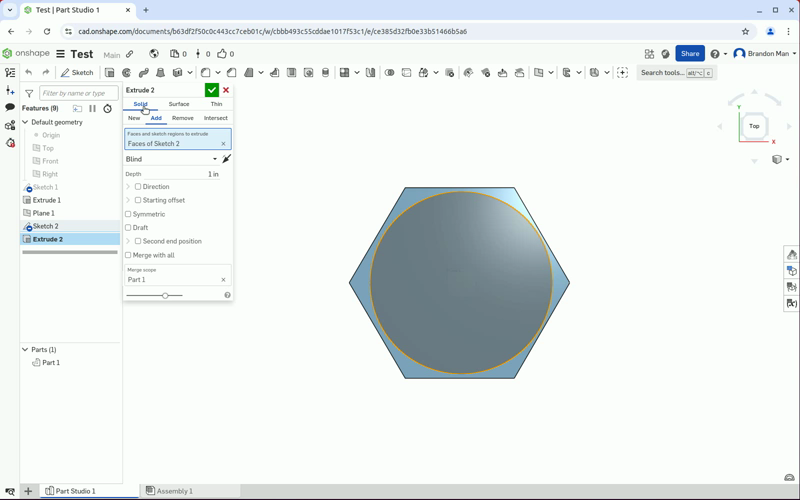
click(143, 106)
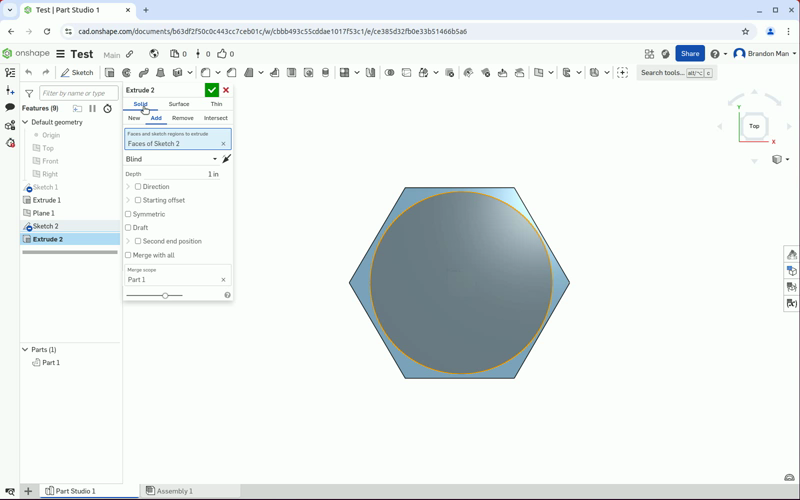
mouse_move(137, 120)
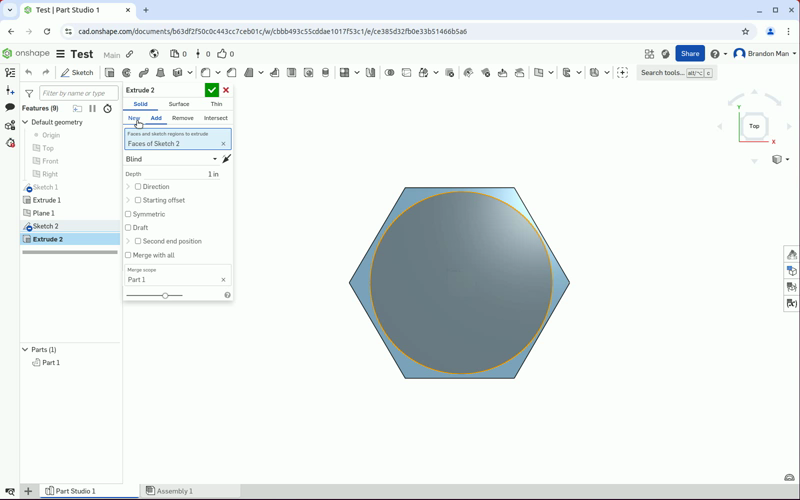
click(137, 120)
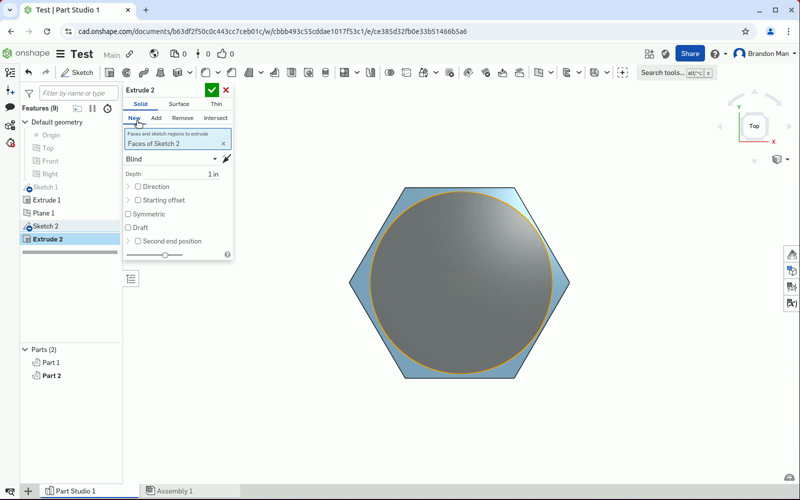
key(tab, 4)
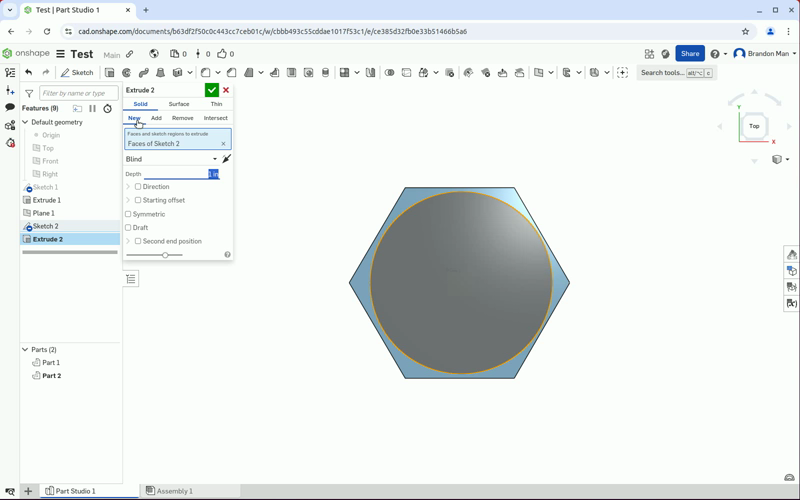
text(7.703)
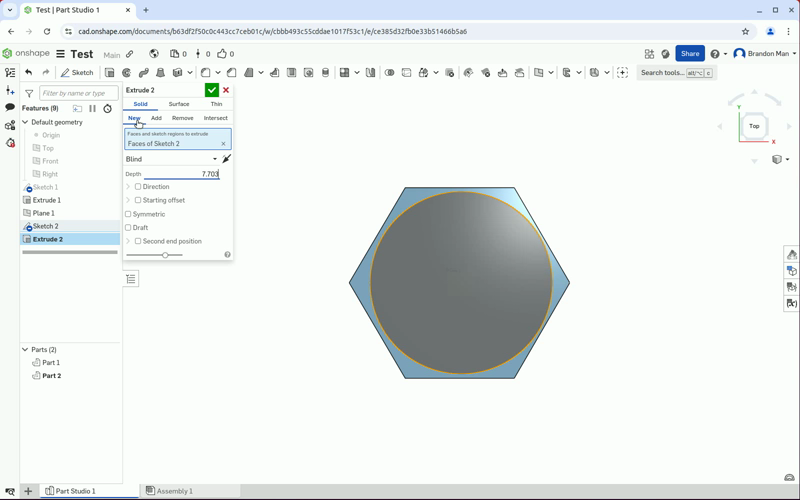
key(enter)
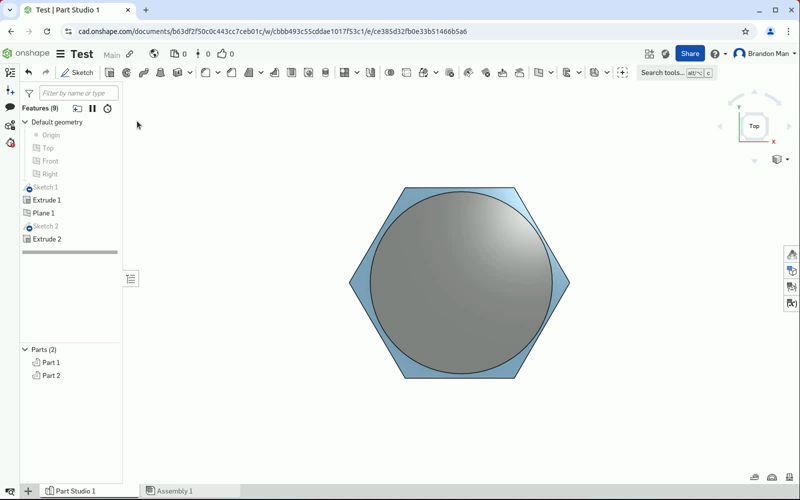
key(shift+h)
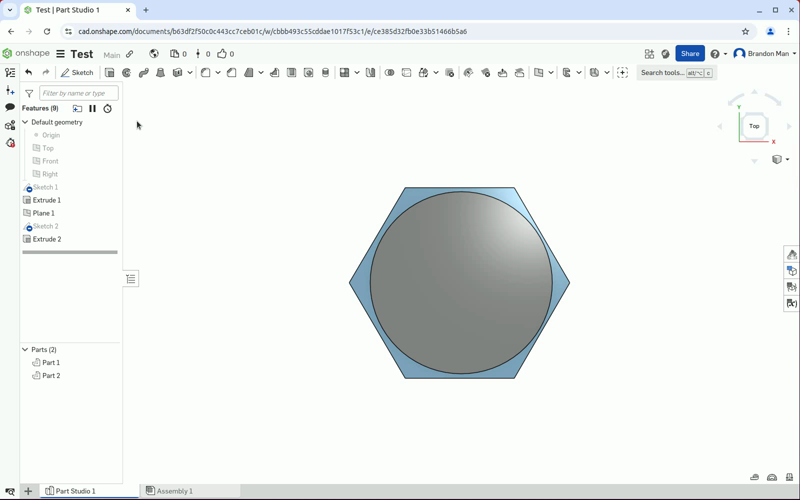
key(shift+h)
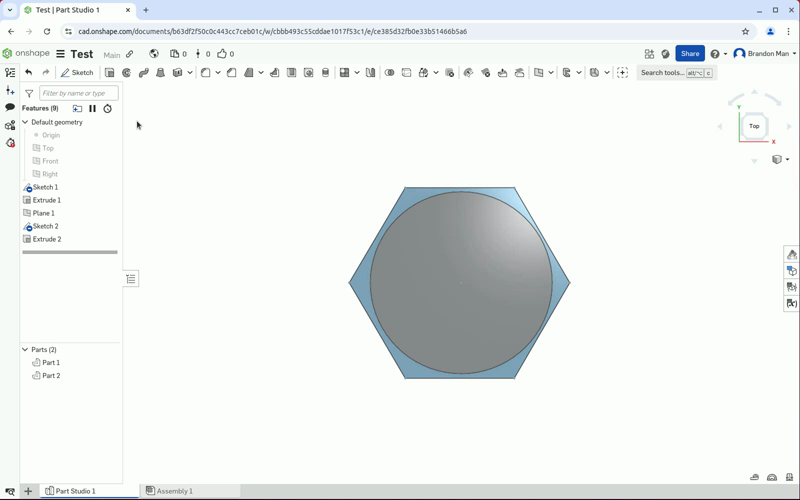
key(shift+7)
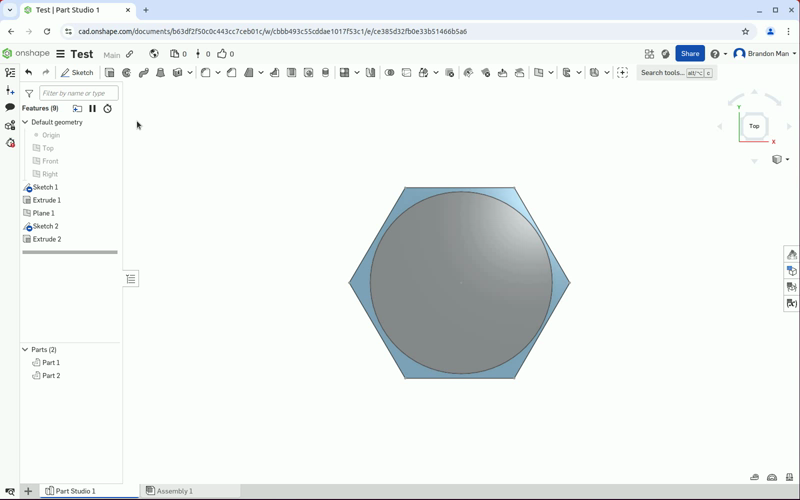
key(up, 3)
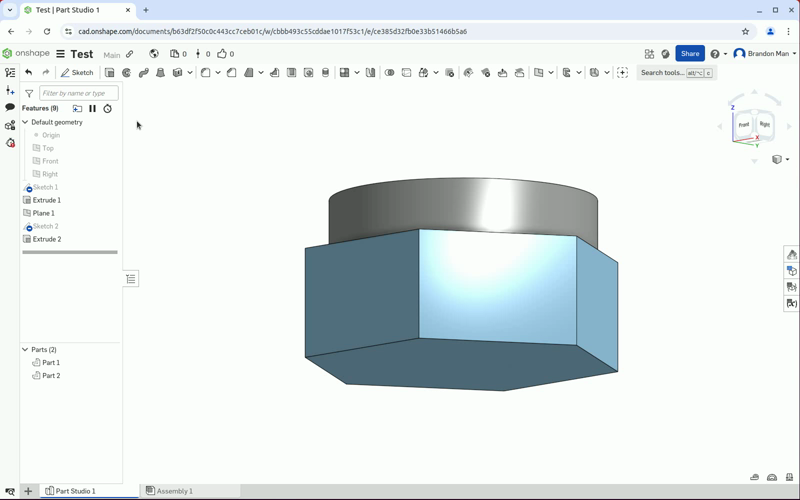
key(left, 3)
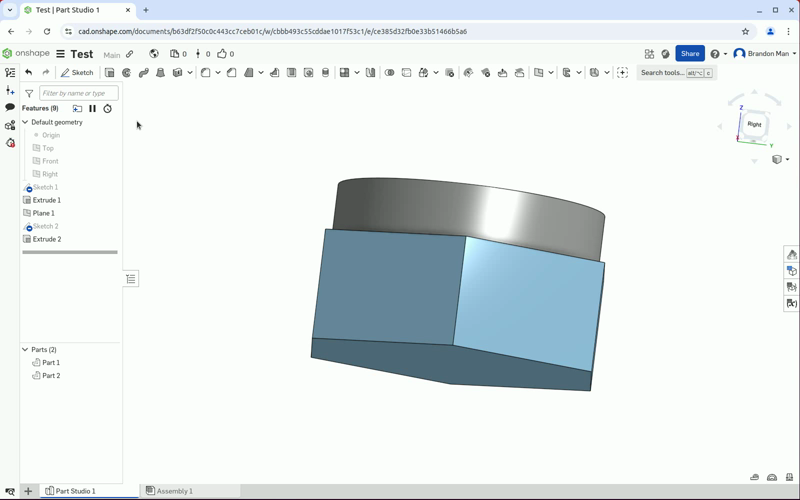
key(right, 3)
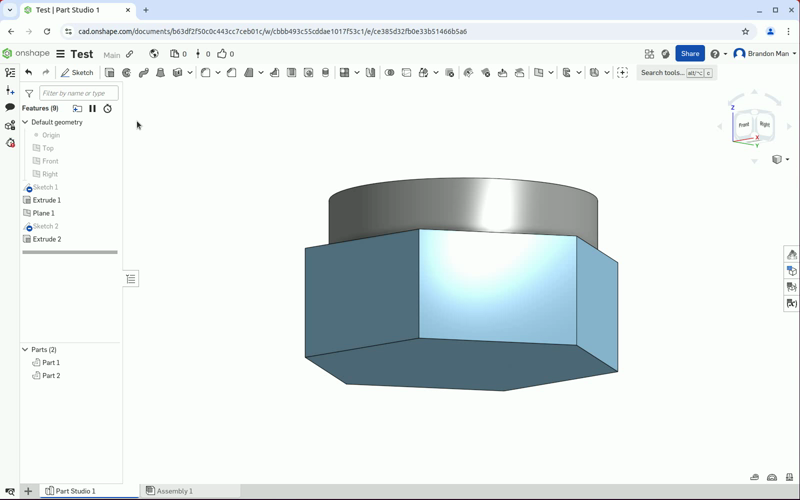
key(down, 3)
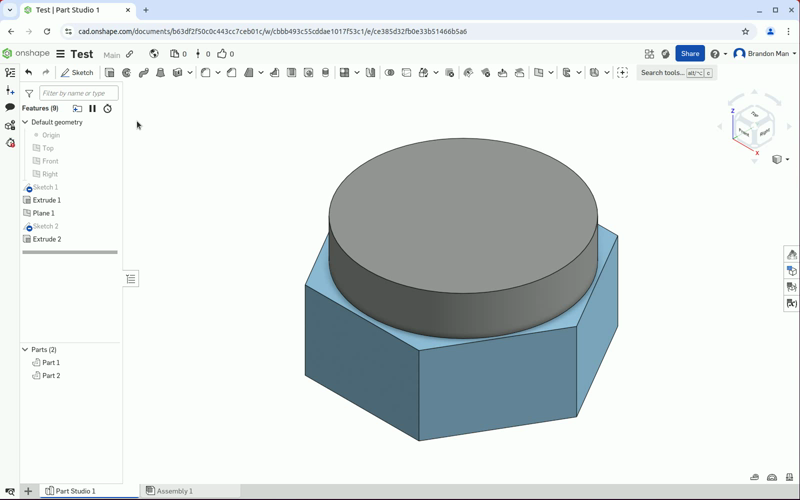
mouse_move(73, 189)
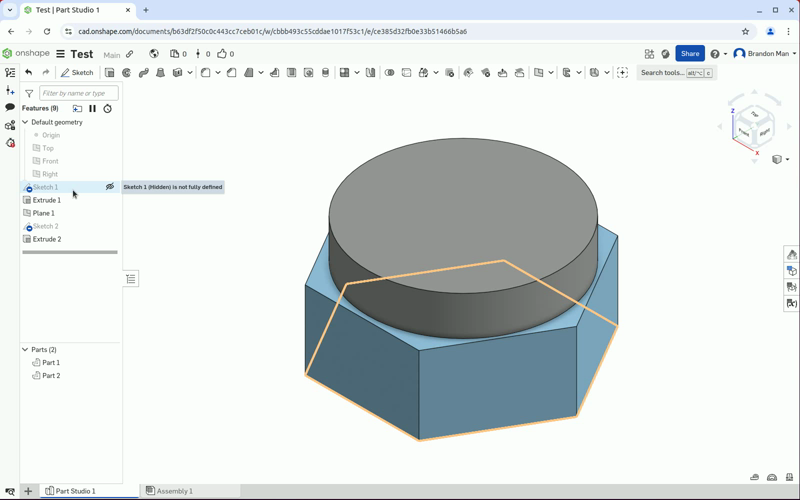
click(73, 189)